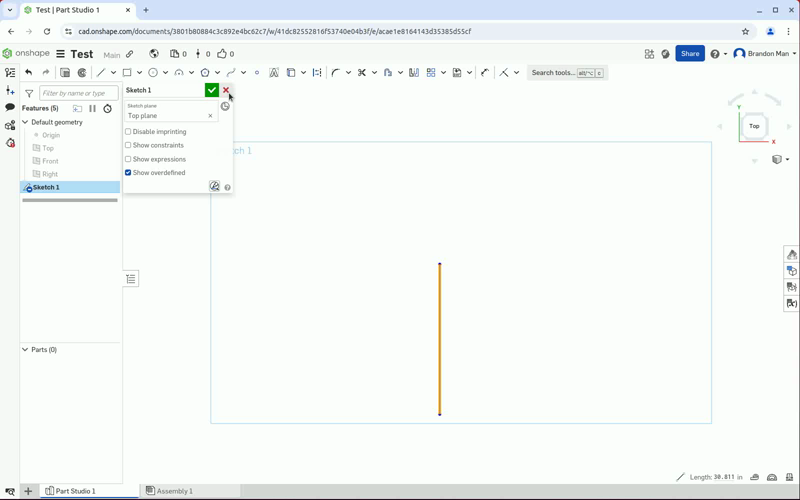
key(shift+h)
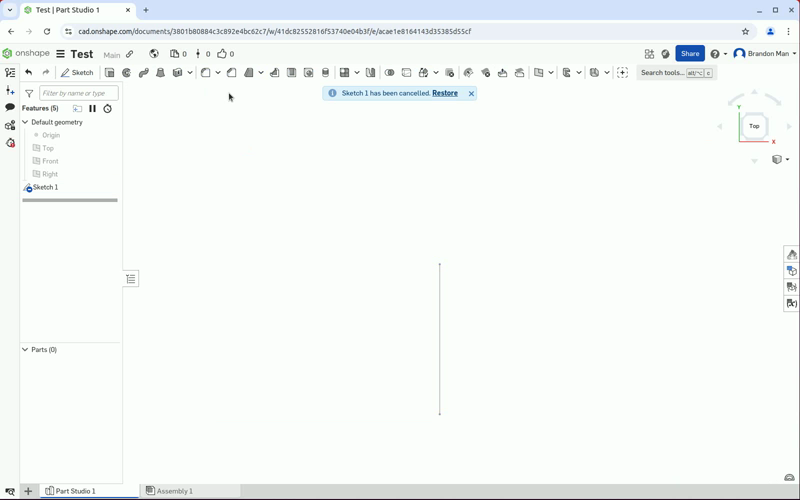
key(shift+s)
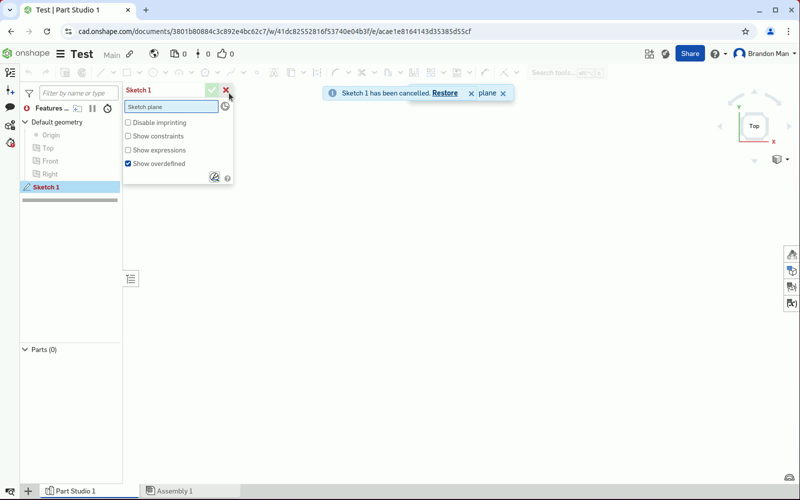
mouse_move(73, 150)
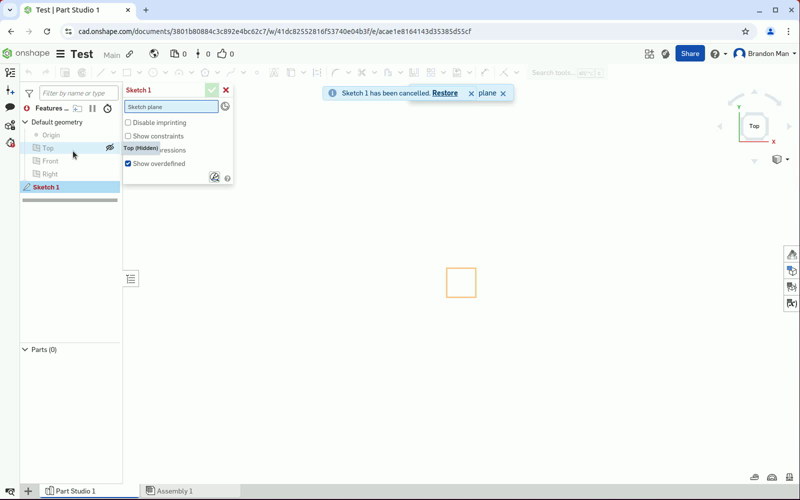
click(73, 150)
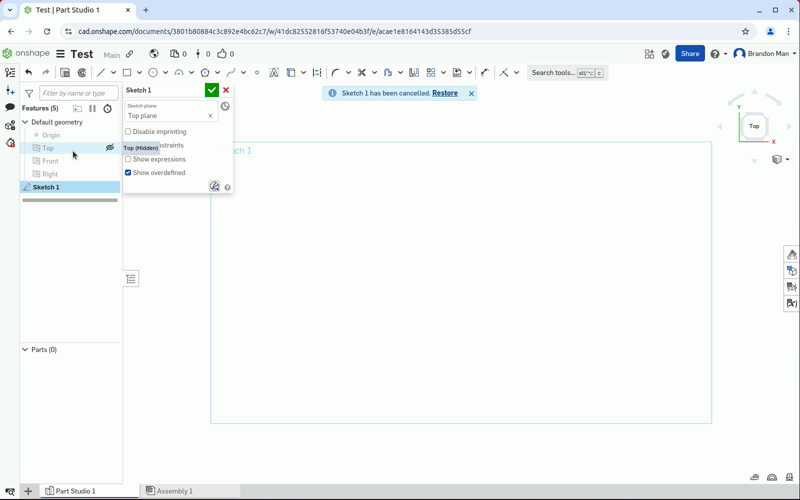
mouse_move(73, 352)
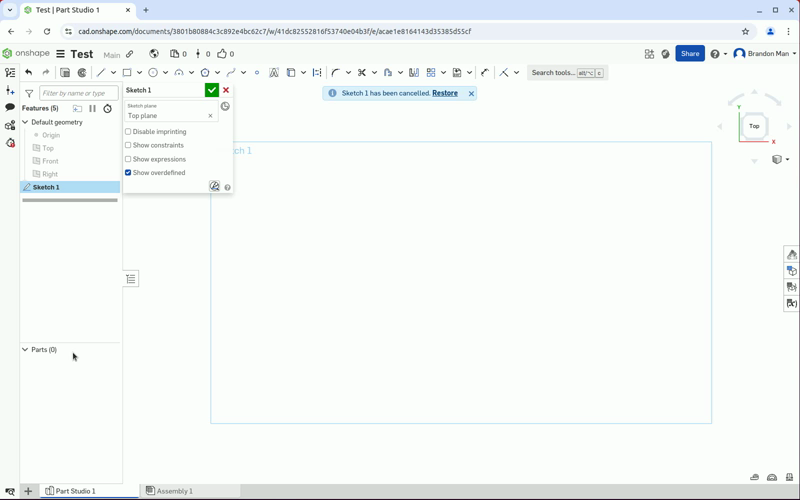
key(y)
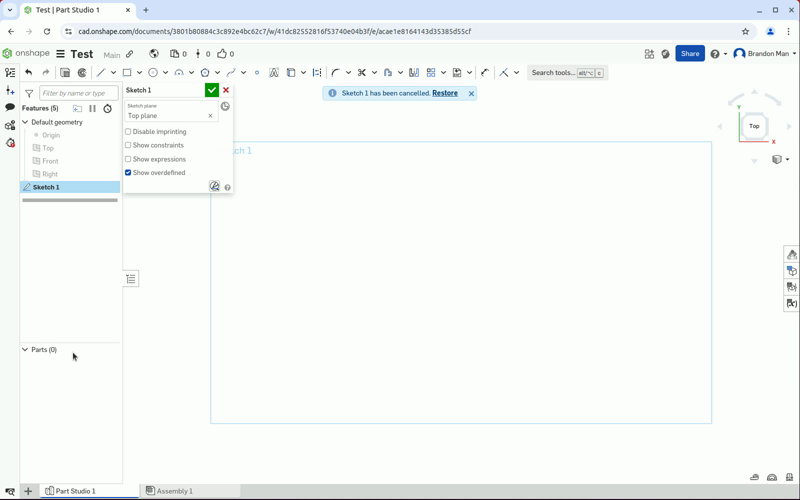
key(l)
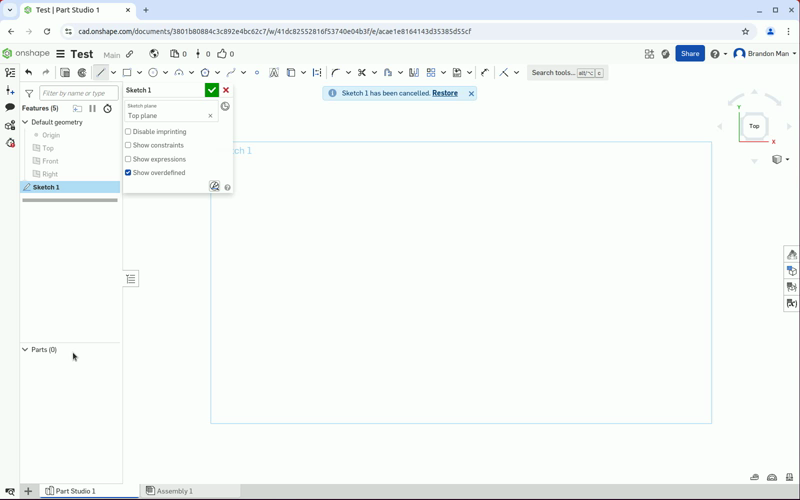
key_down(shift)
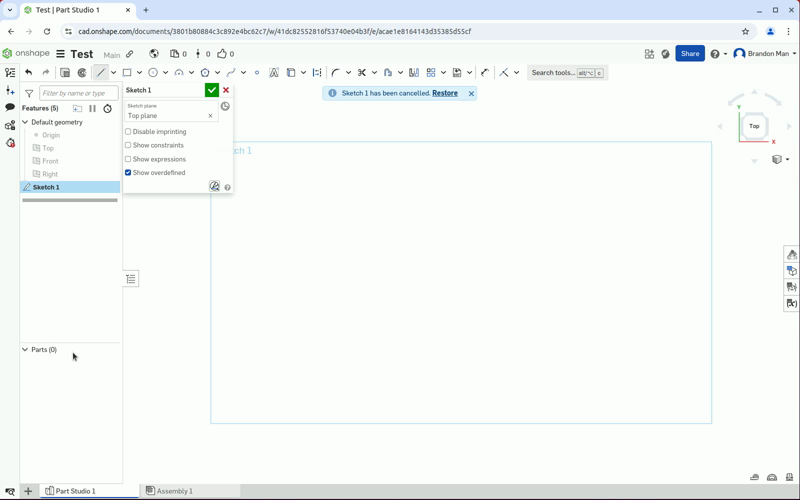
mouse_move(377, 335)
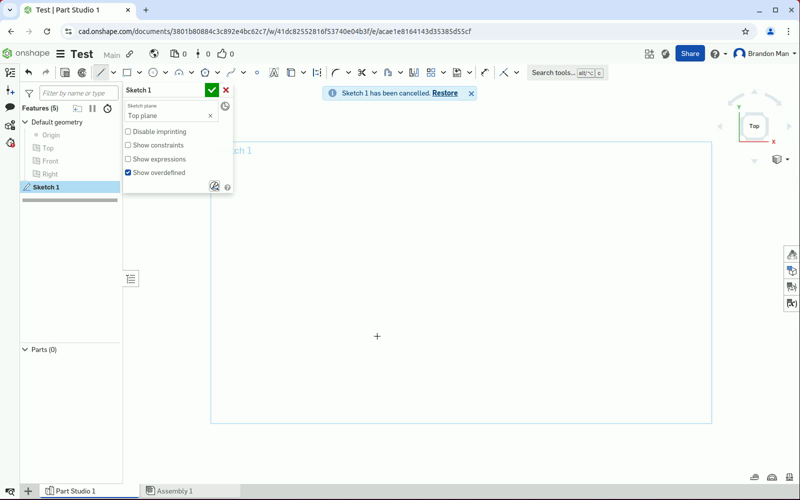
click(377, 335)
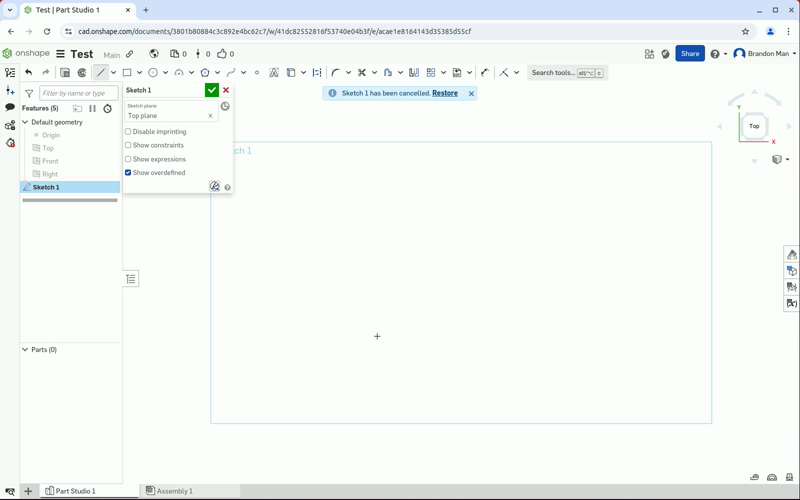
key_up(shift)
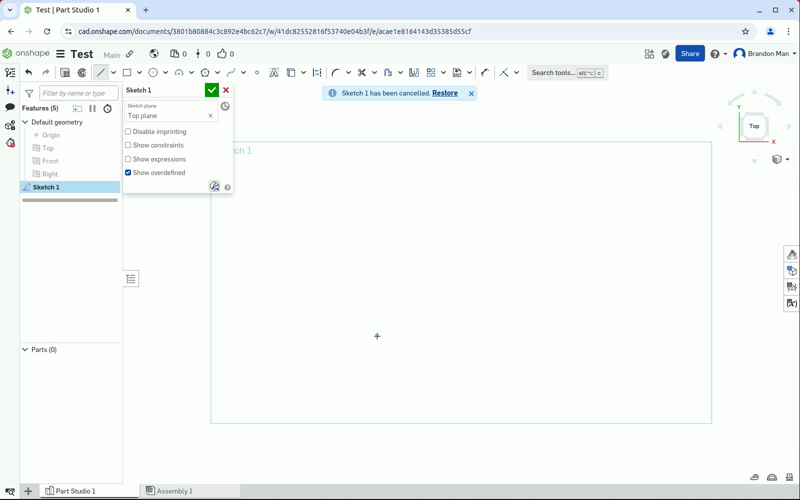
key_down(shift)
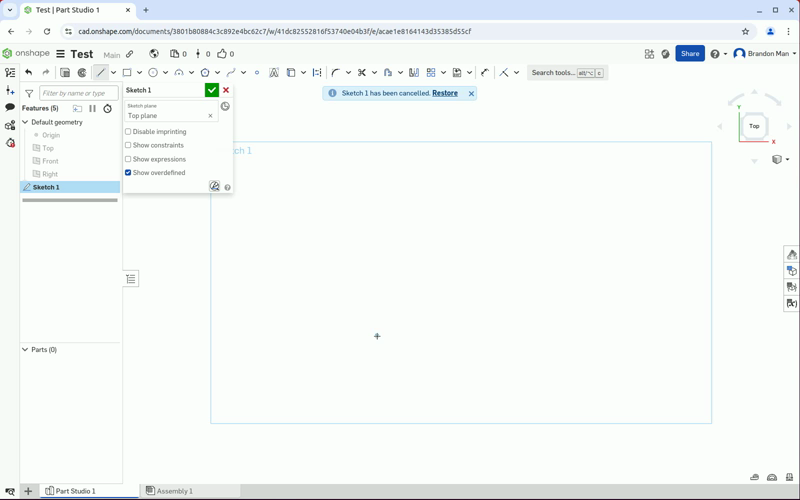
mouse_move(544, 335)
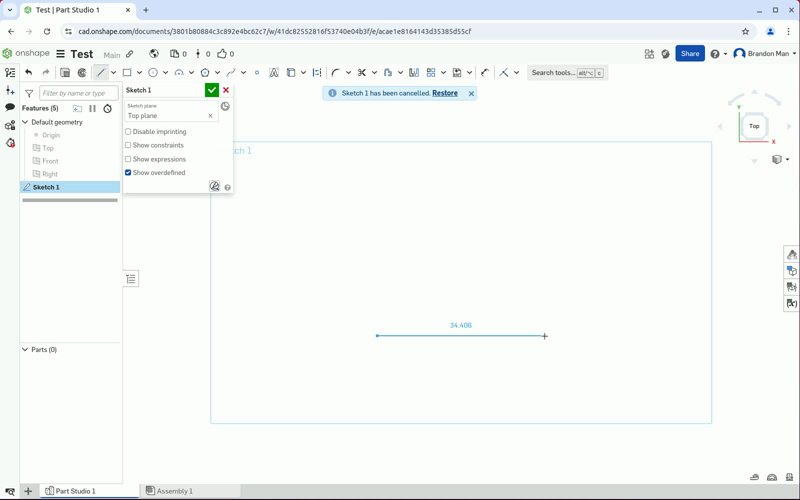
click(544, 335)
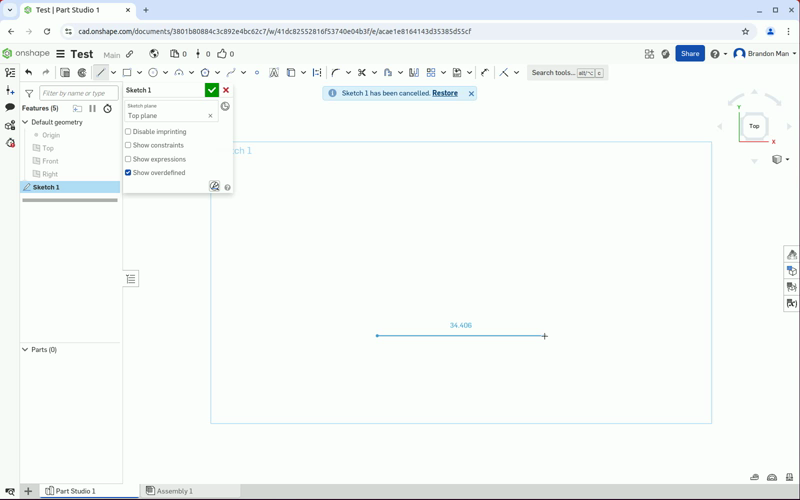
key_up(shift)
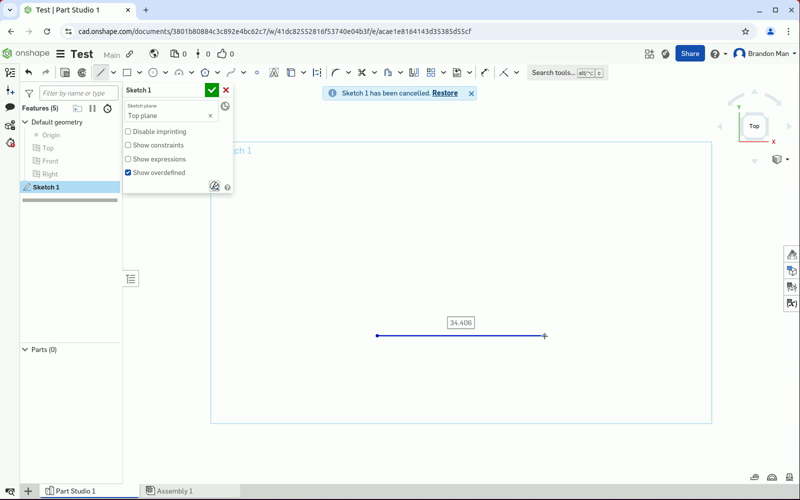
key_down(shift)
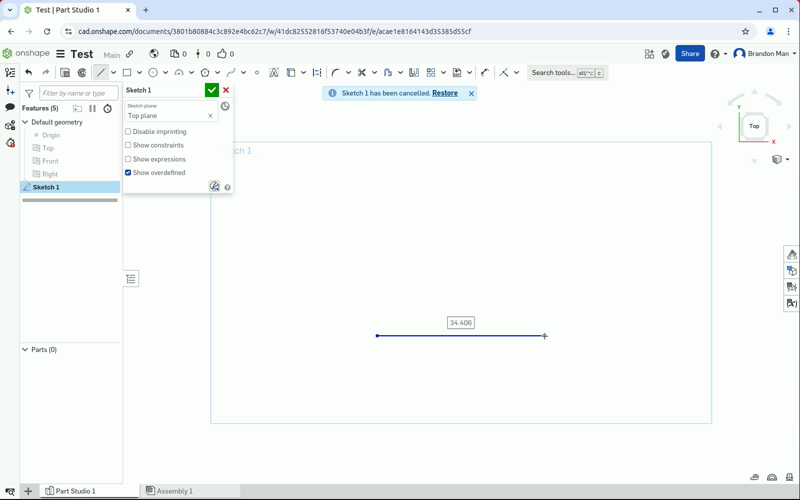
mouse_move(544, 230)
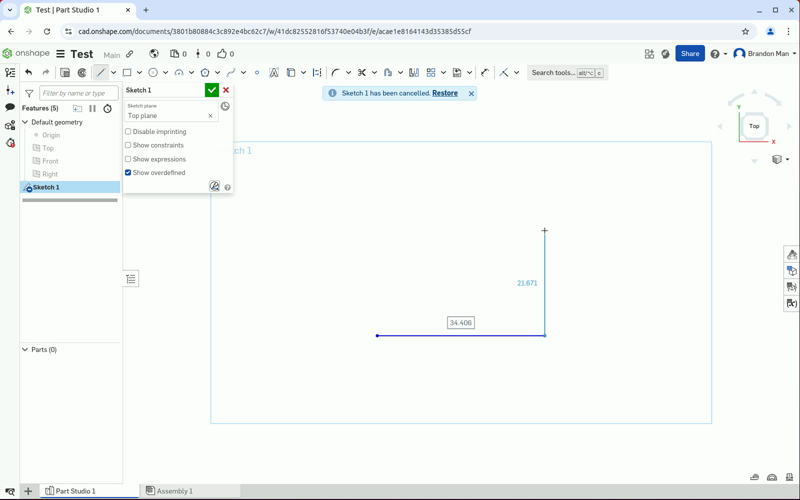
click(544, 230)
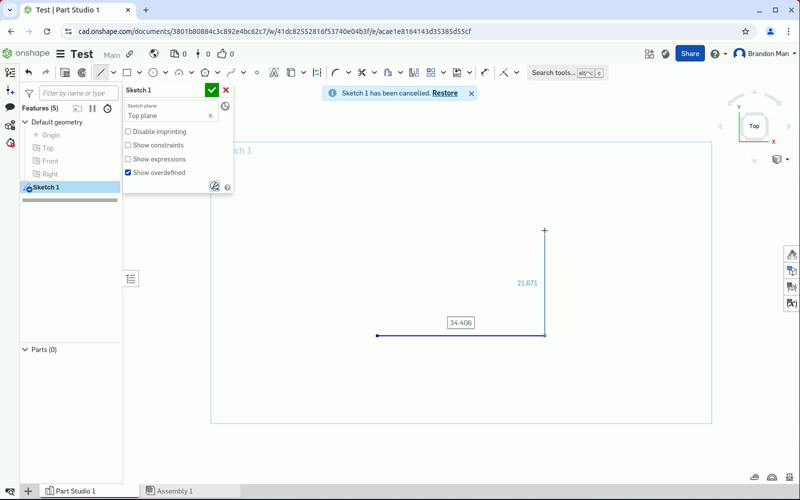
key_up(shift)
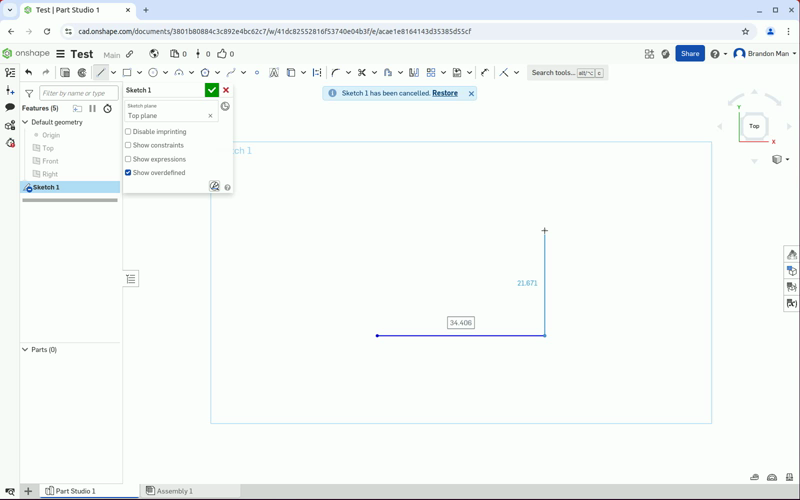
key_down(shift)
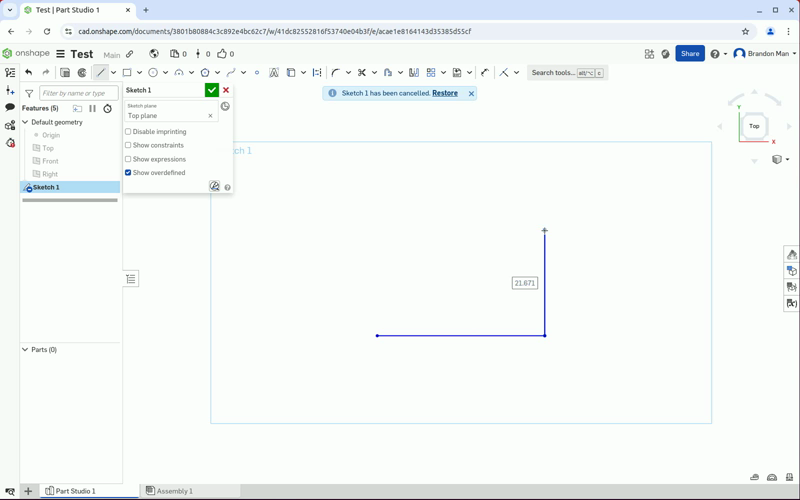
mouse_move(377, 230)
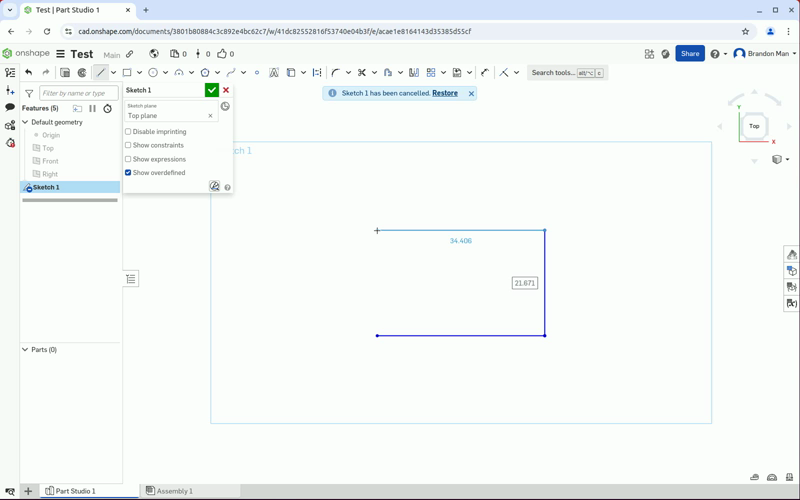
click(377, 230)
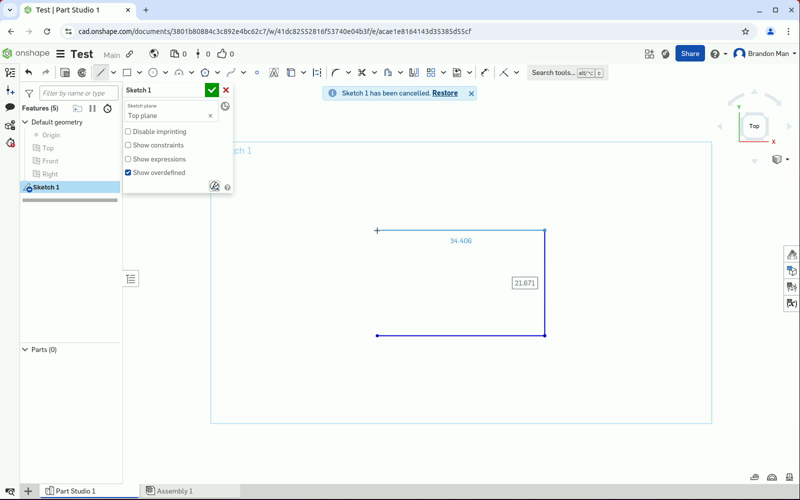
key_up(shift)
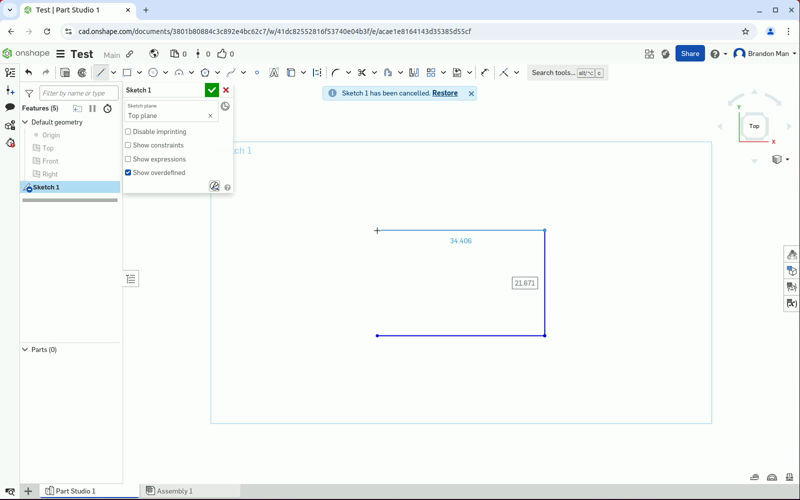
key_down(shift)
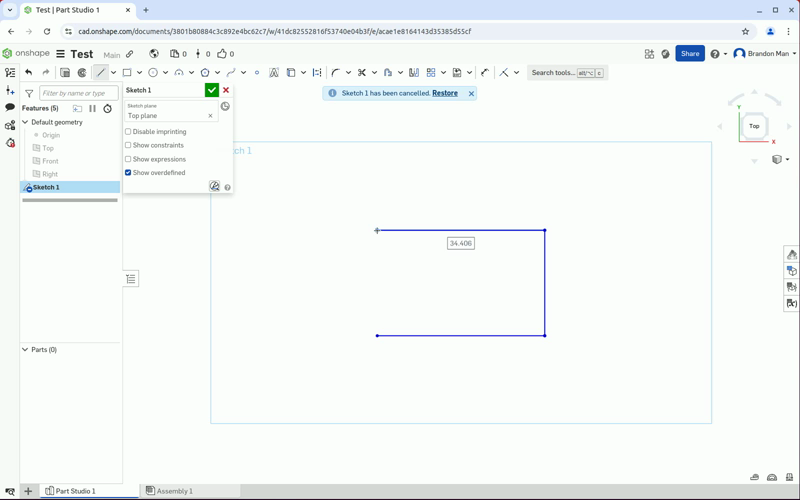
mouse_move(377, 335)
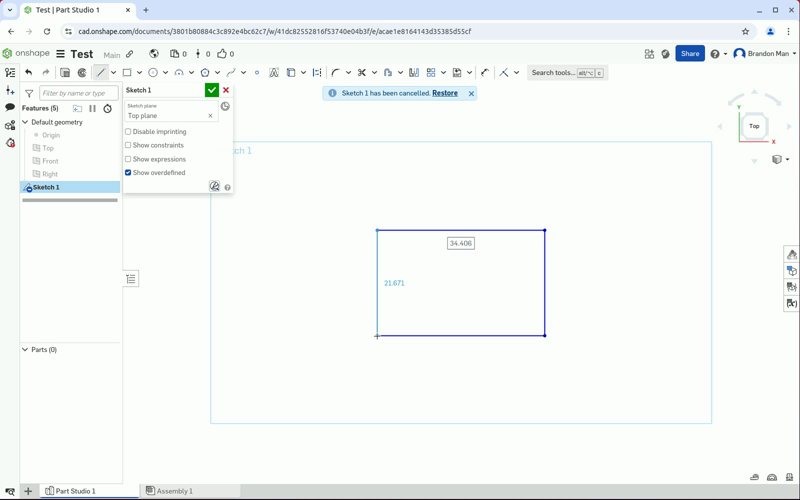
key_up(shift)
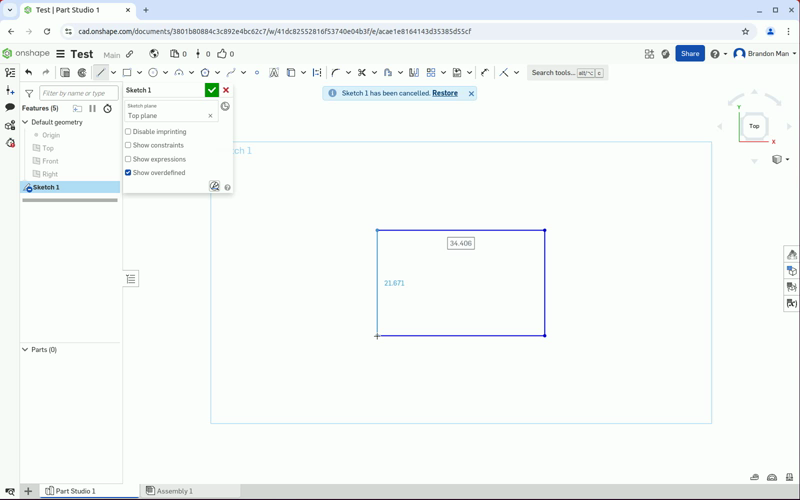
click(377, 335)
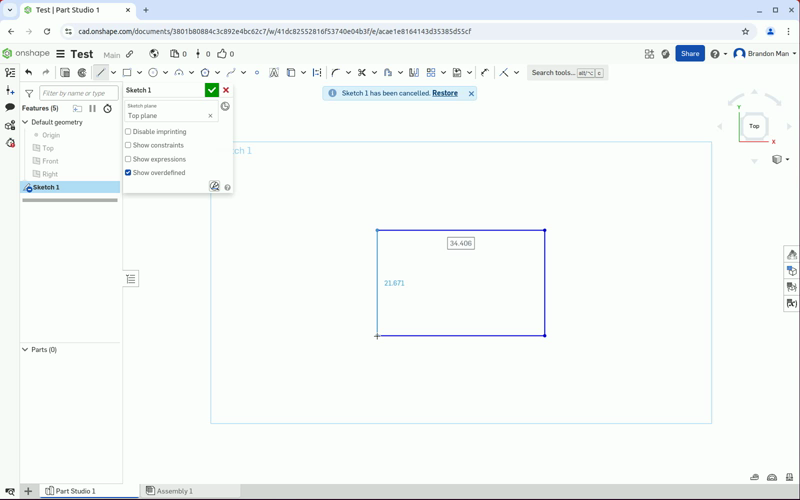
key(esc)
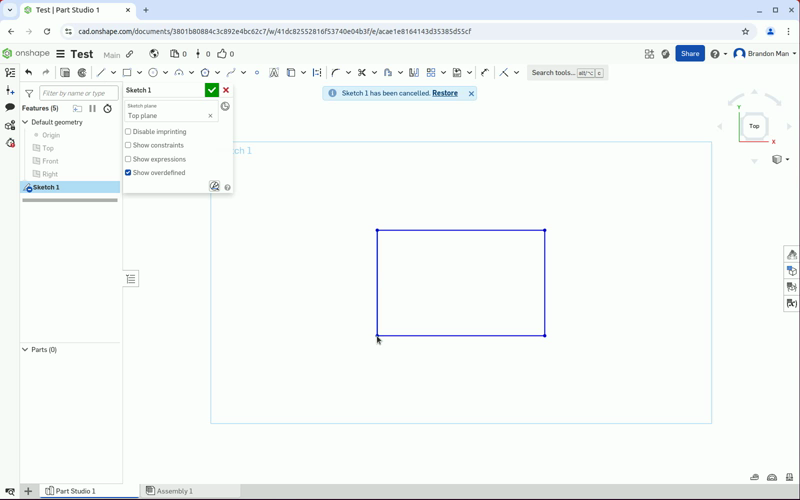
mouse_move(404, 282)
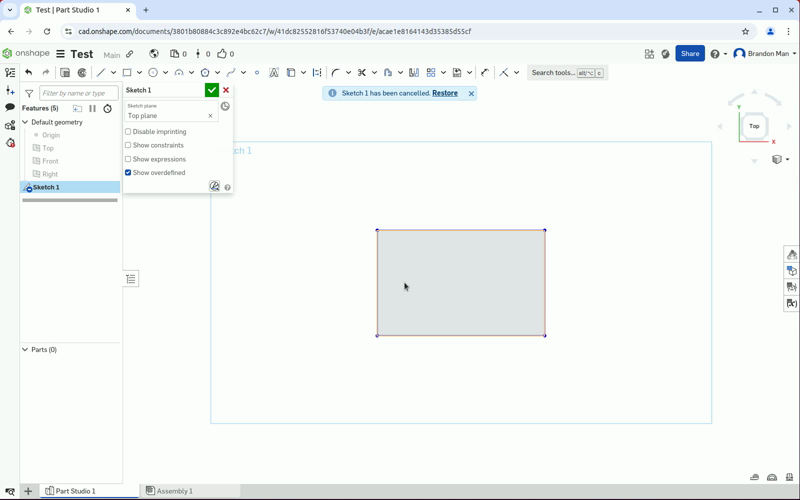
click(404, 282)
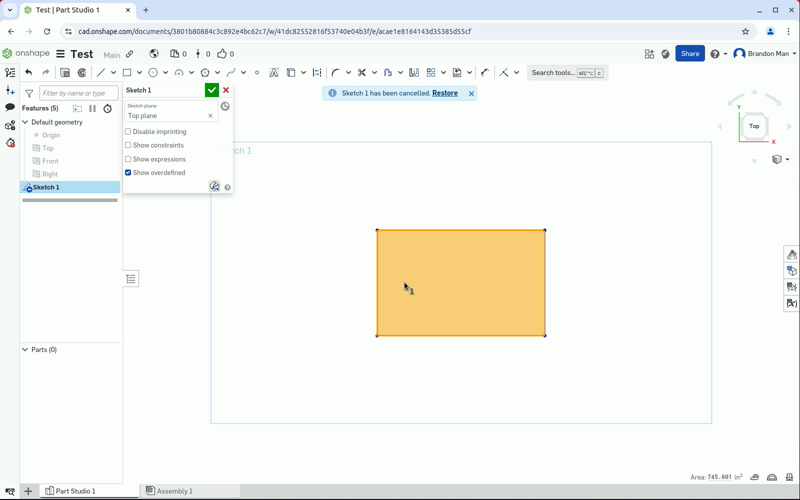
mouse_move(73, 352)
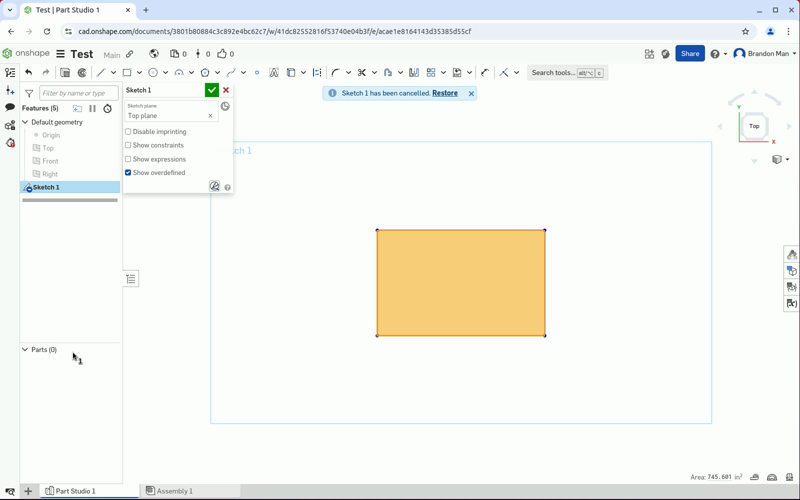
key(shift+y)
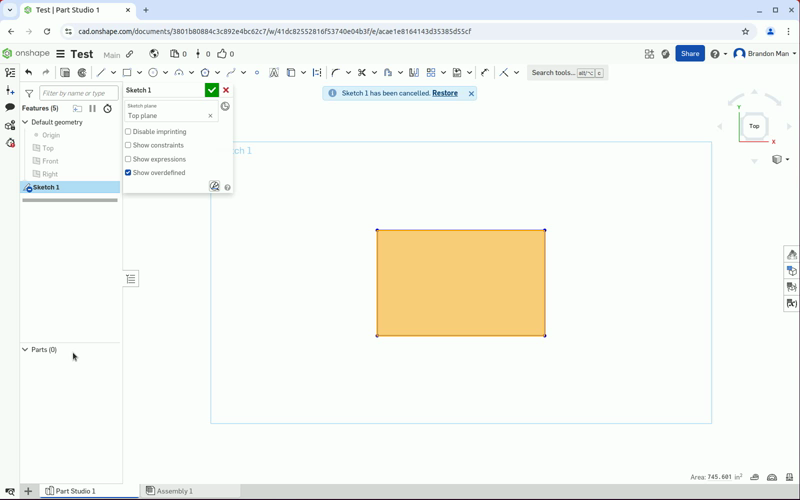
key(shift+e)
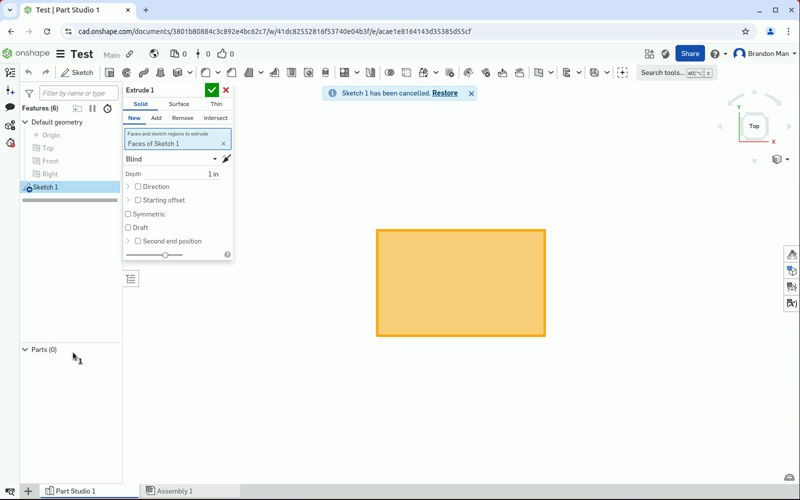
mouse_move(143, 106)
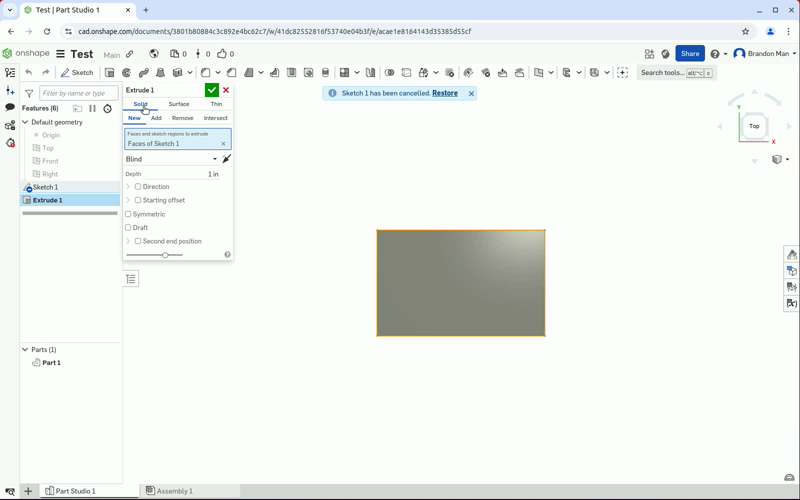
click(143, 106)
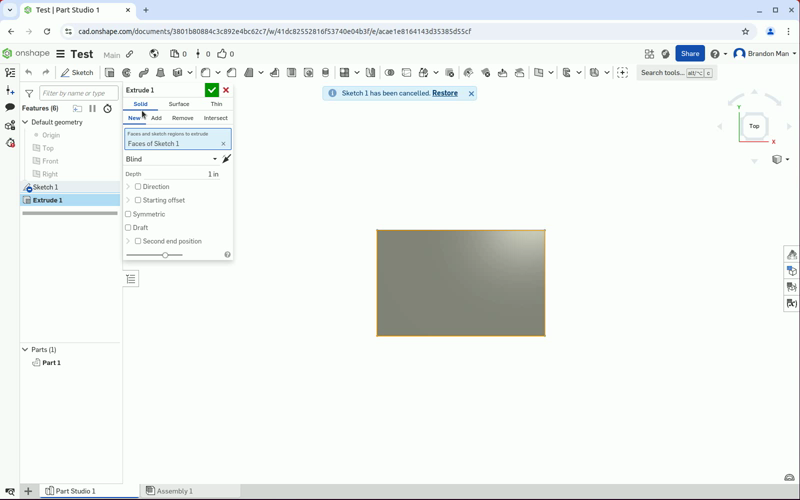
mouse_move(137, 120)
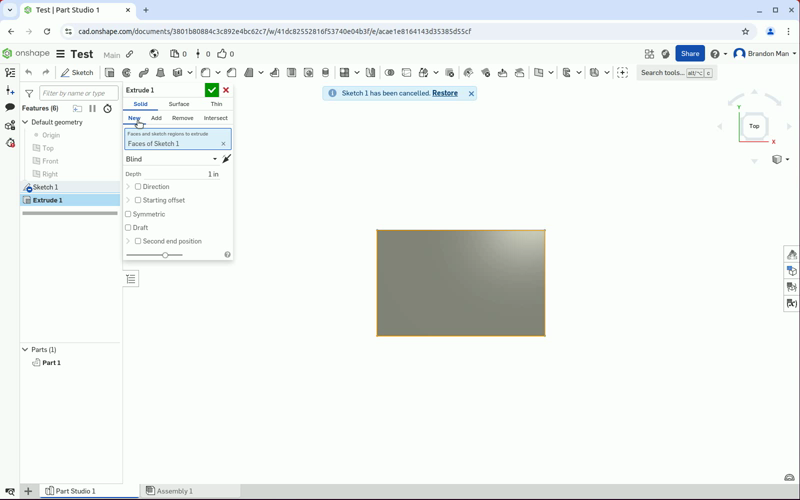
click(137, 120)
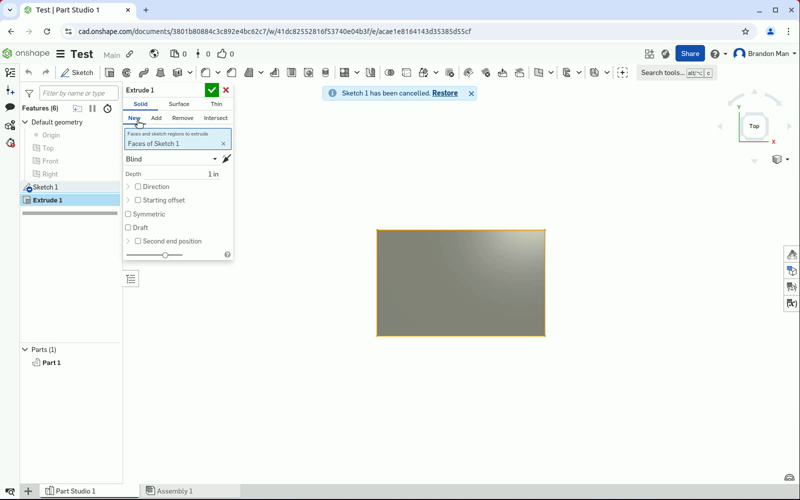
key(tab, 4)
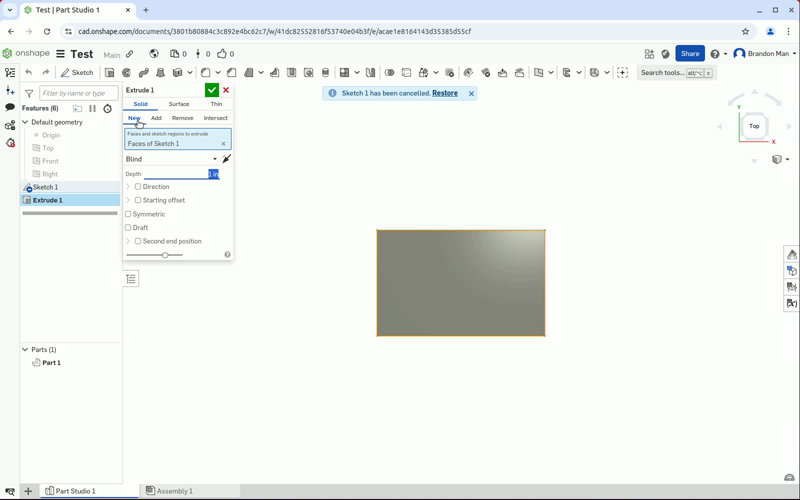
text(14.443)
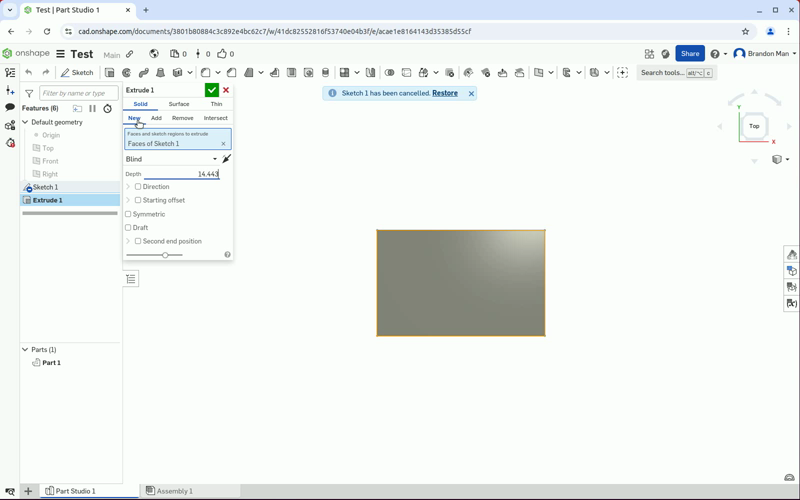
key(enter)
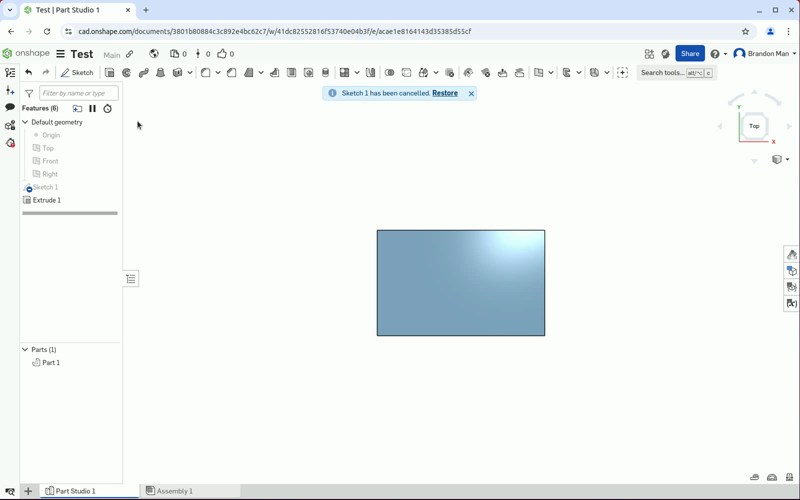
key(shift+h)
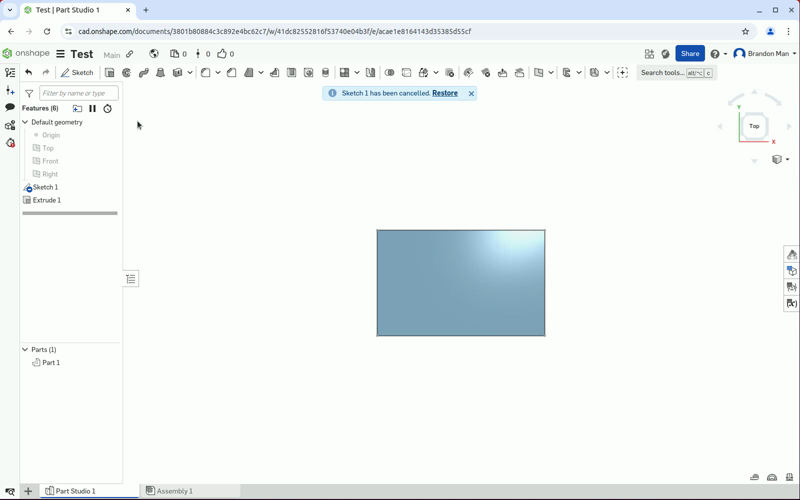
key(shift+h)
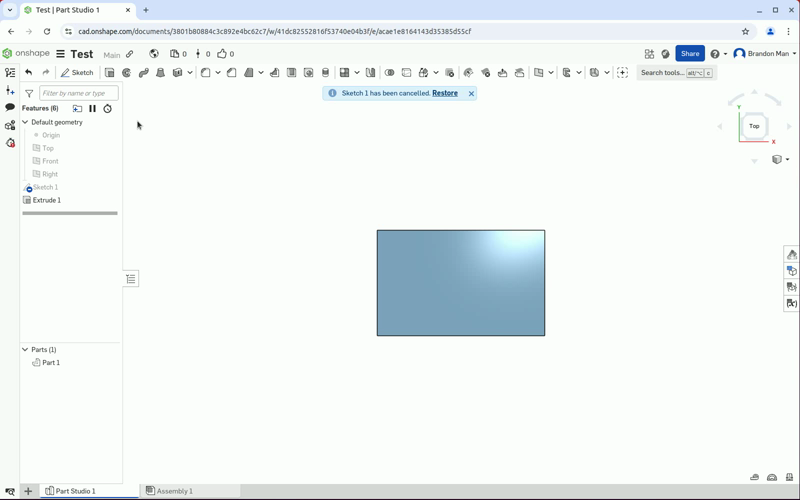
mouse_move(73, 189)
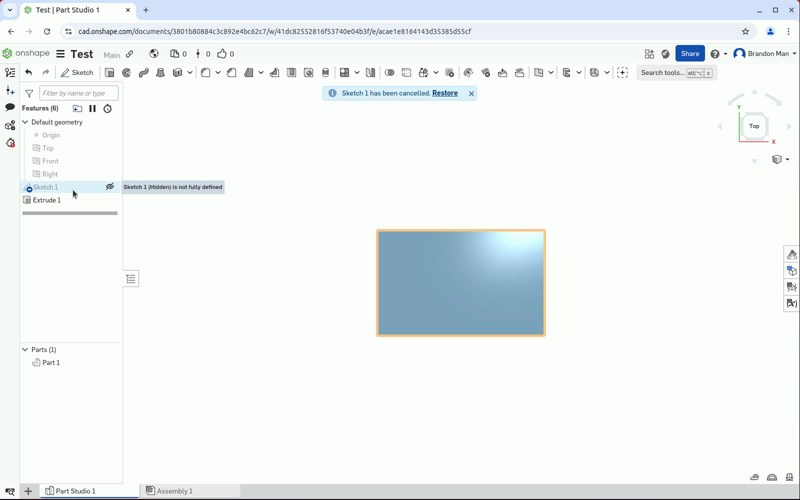
click(73, 189)
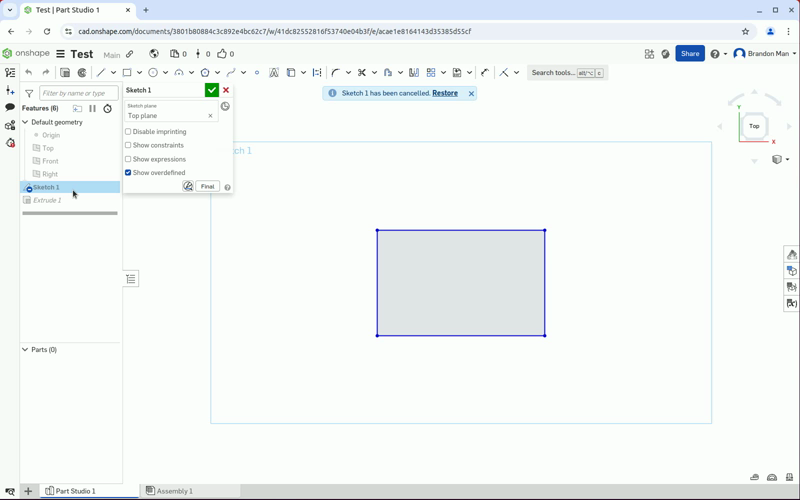
mouse_move(229, 92)
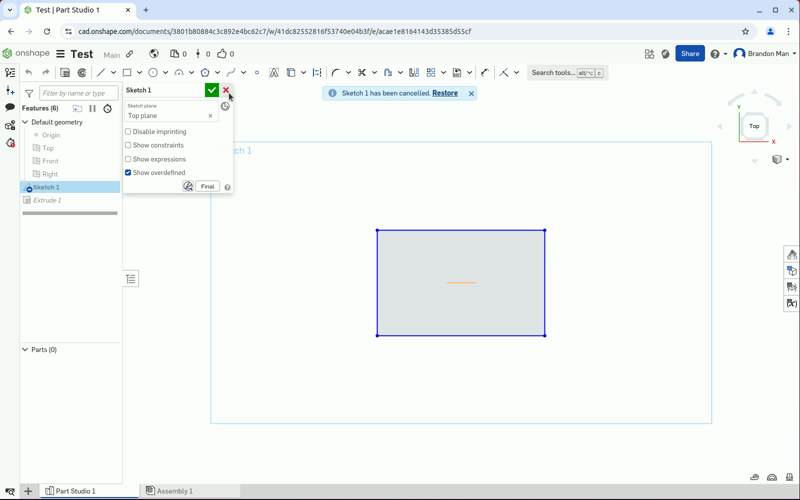
click(229, 92)
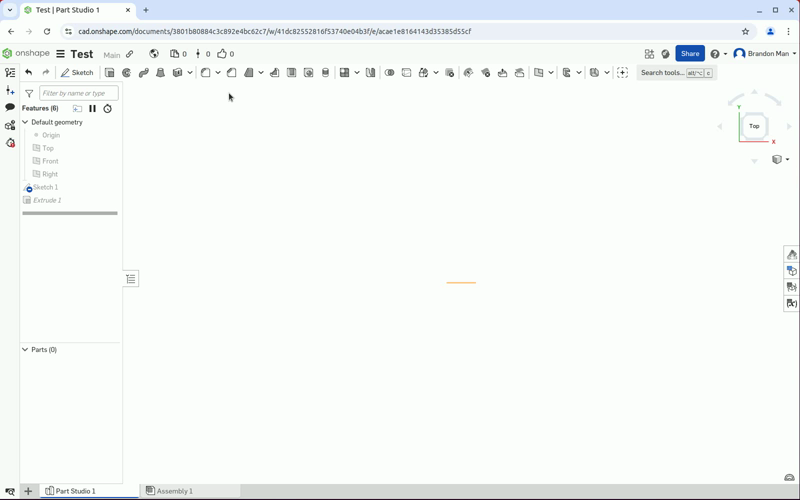
mouse_move(541, 75)
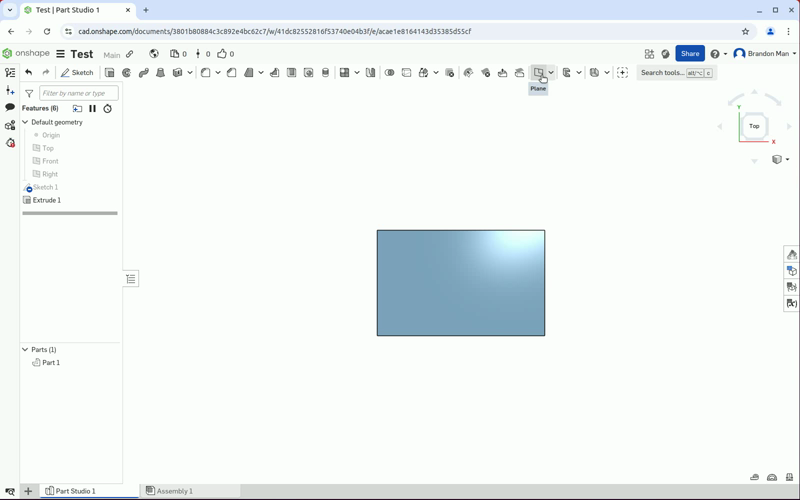
click(541, 75)
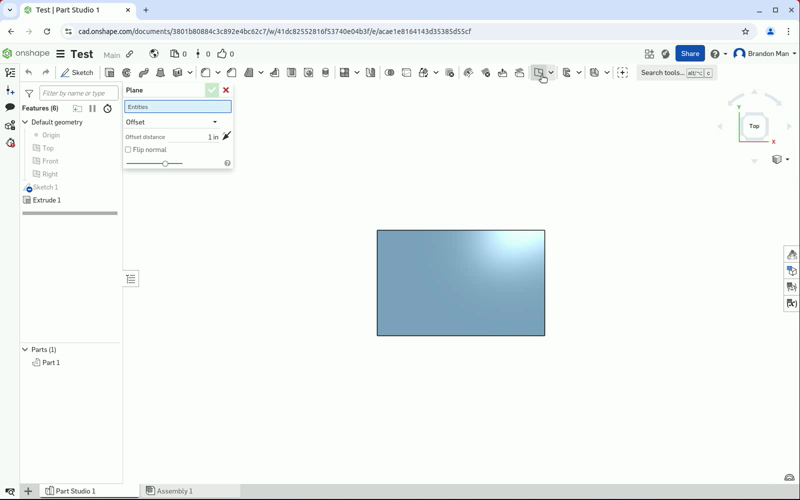
mouse_move(73, 150)
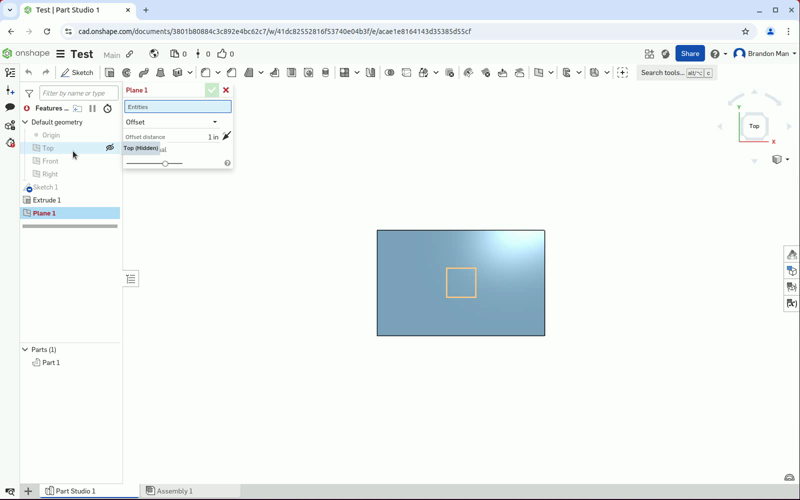
click(73, 150)
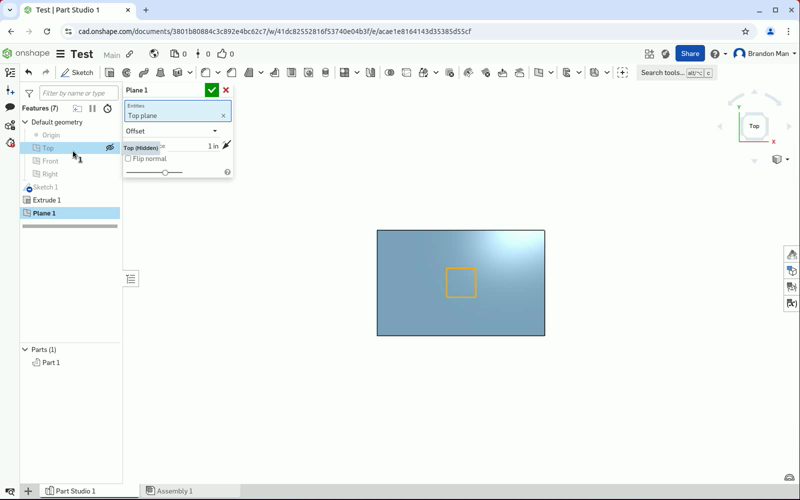
key(tab, 2)
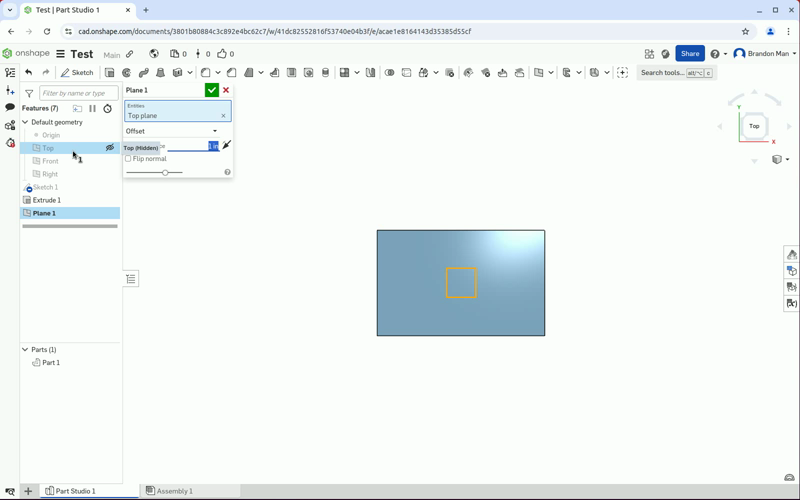
text(14.45)
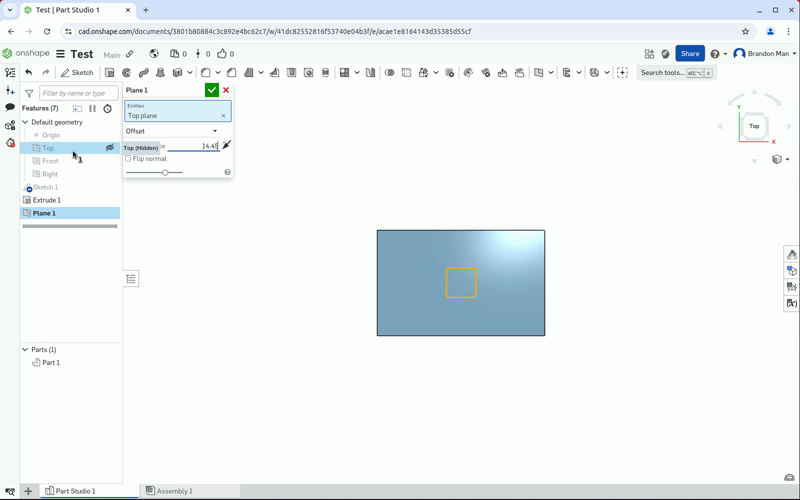
key(enter, 2)
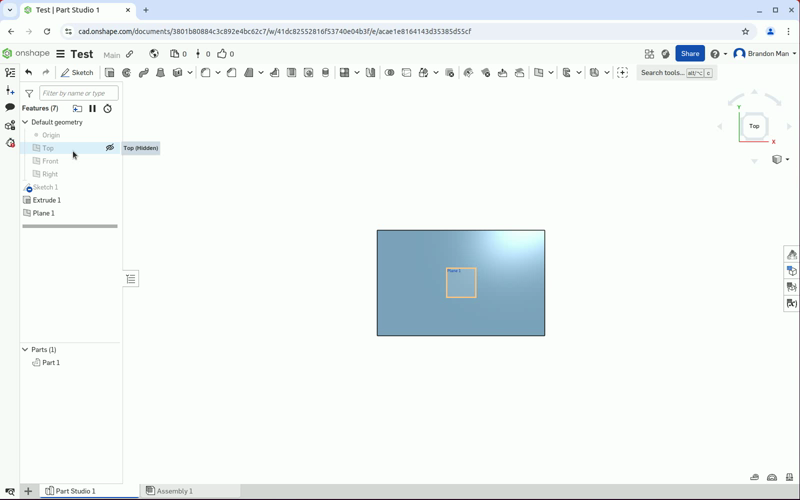
key(shift+s)
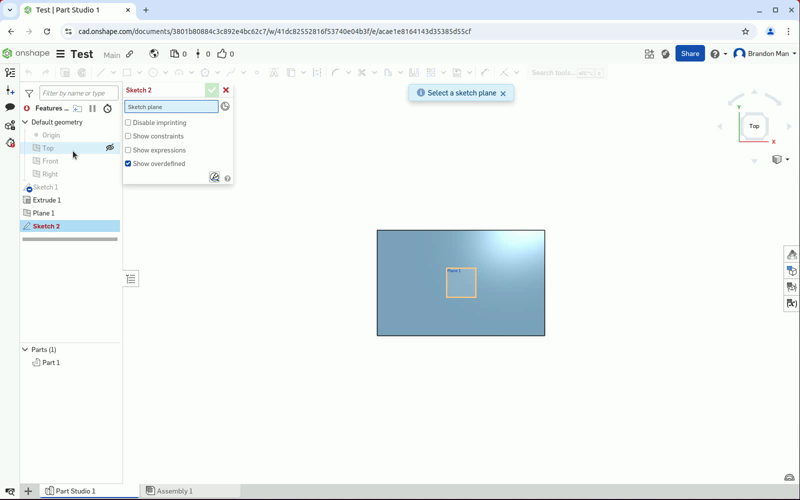
mouse_move(73, 215)
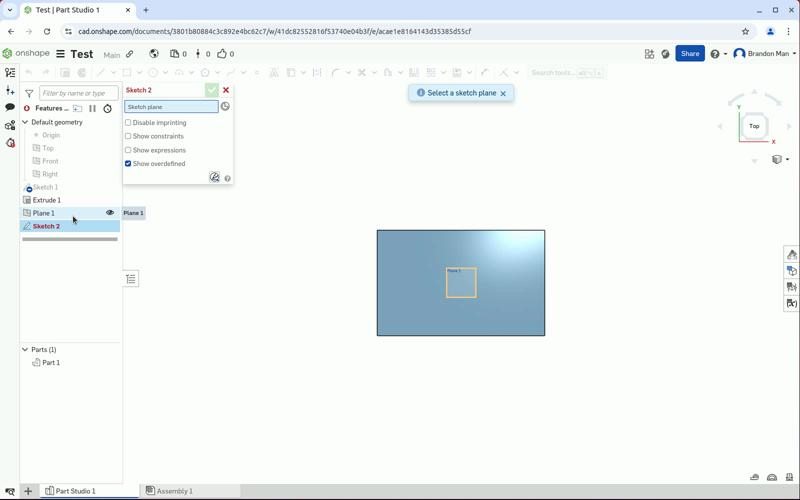
click(73, 215)
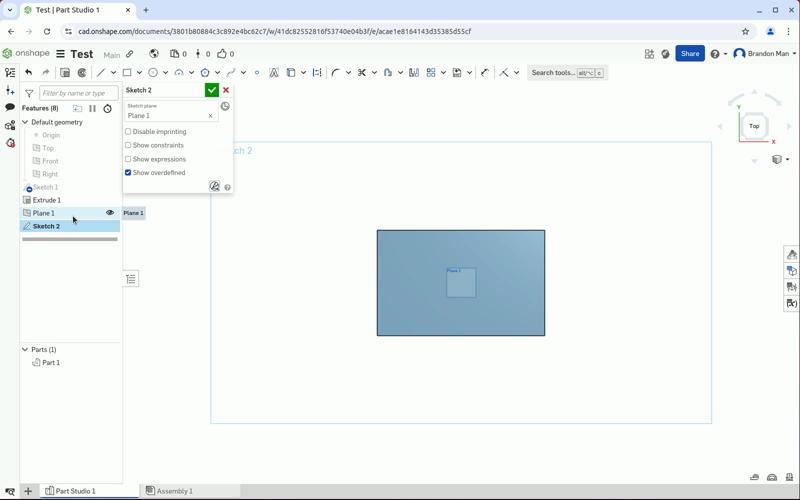
mouse_move(73, 352)
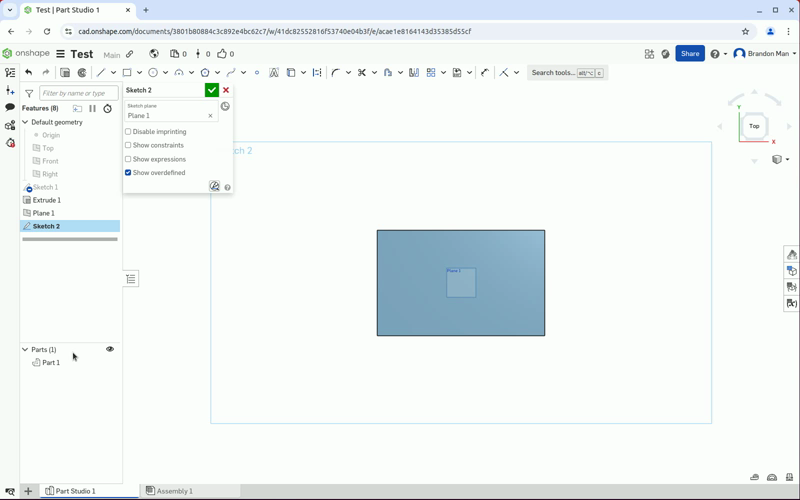
key(y)
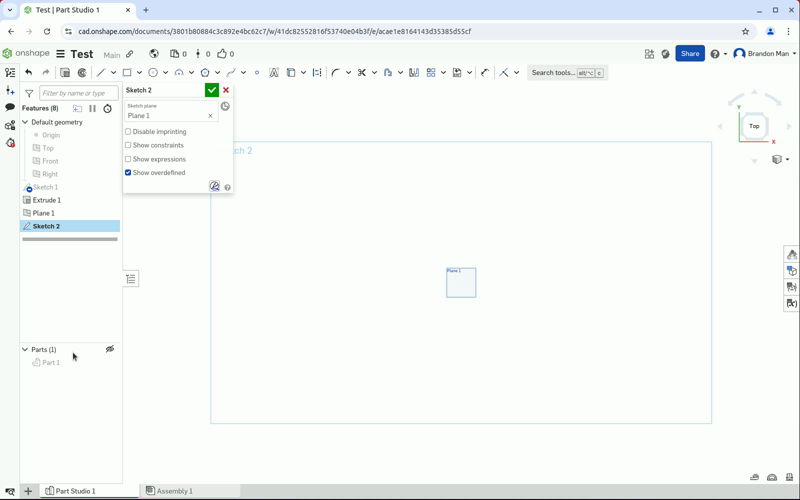
key(c)
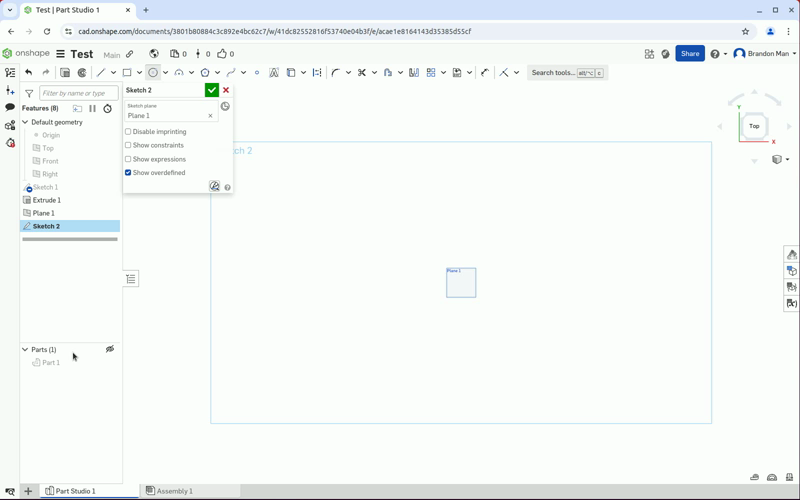
key_down(shift)
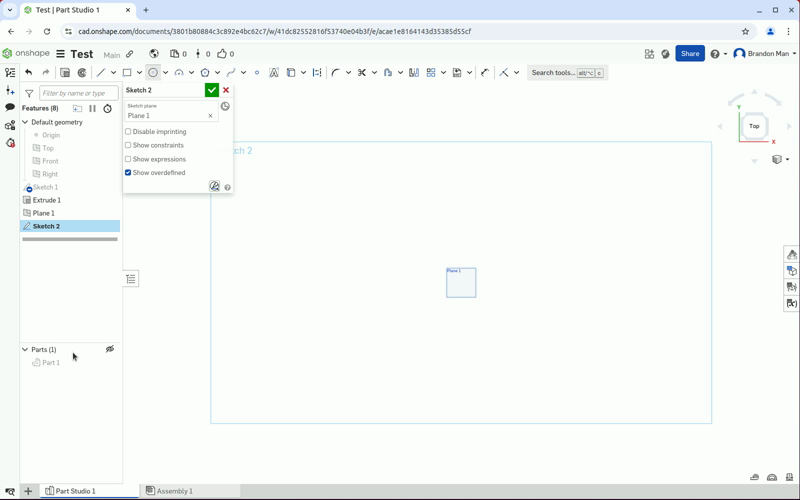
mouse_move(460, 282)
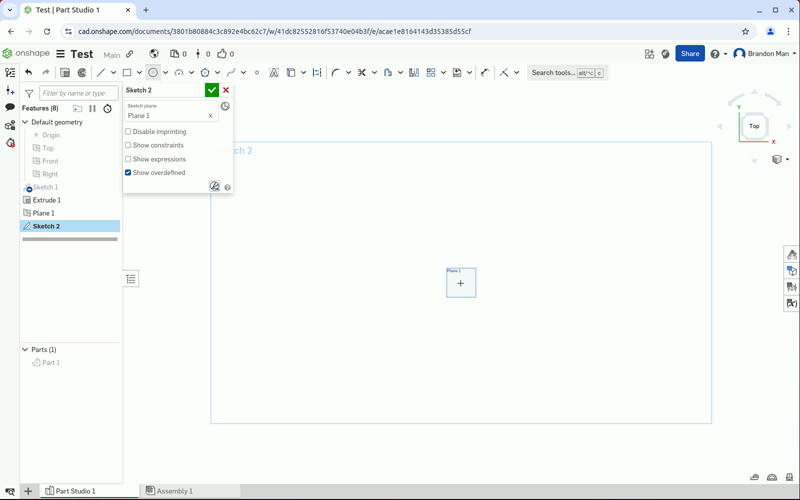
click(460, 282)
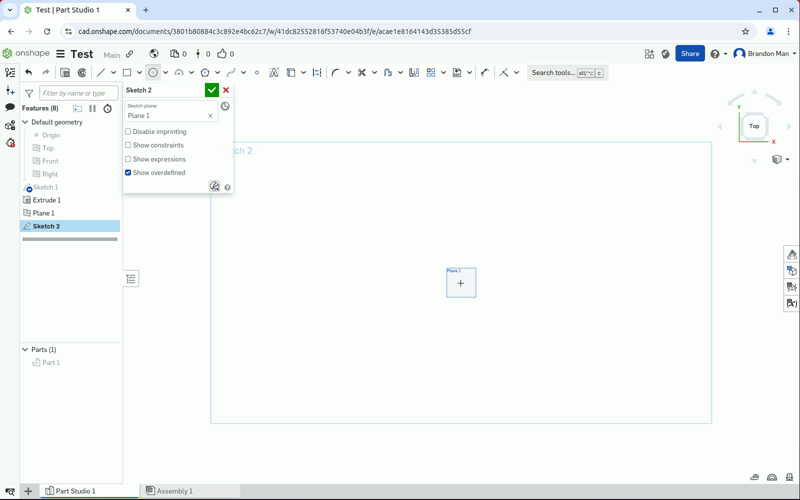
key_up(shift)
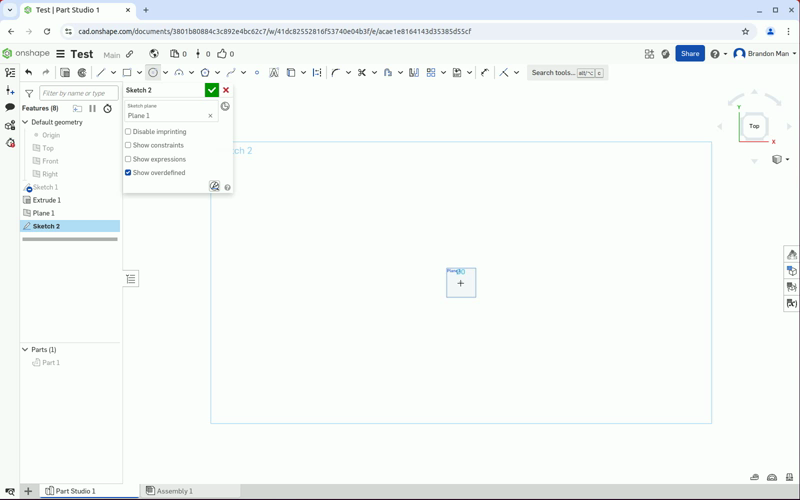
mouse_move(489, 282)
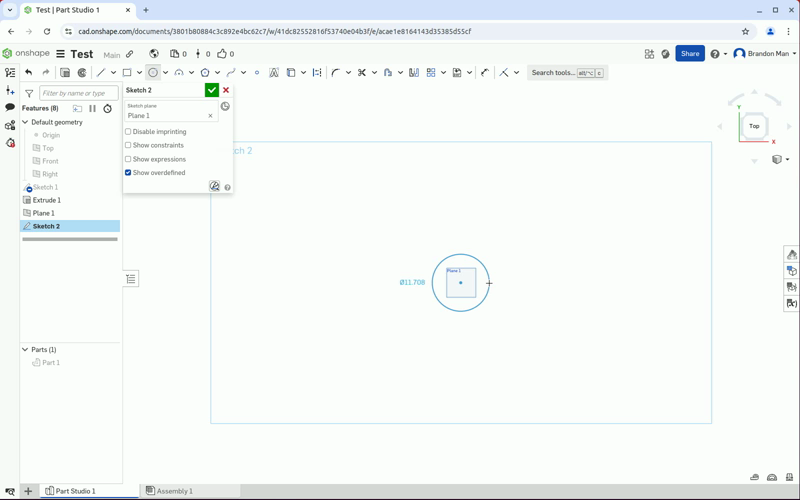
click(489, 282)
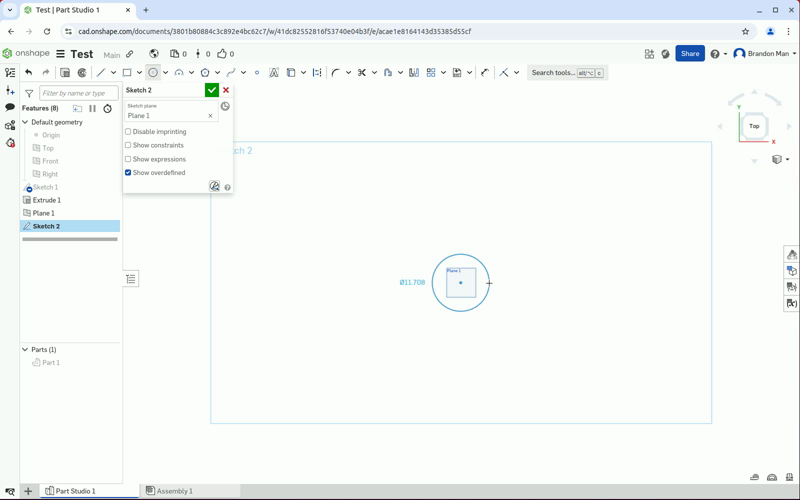
key(esc)
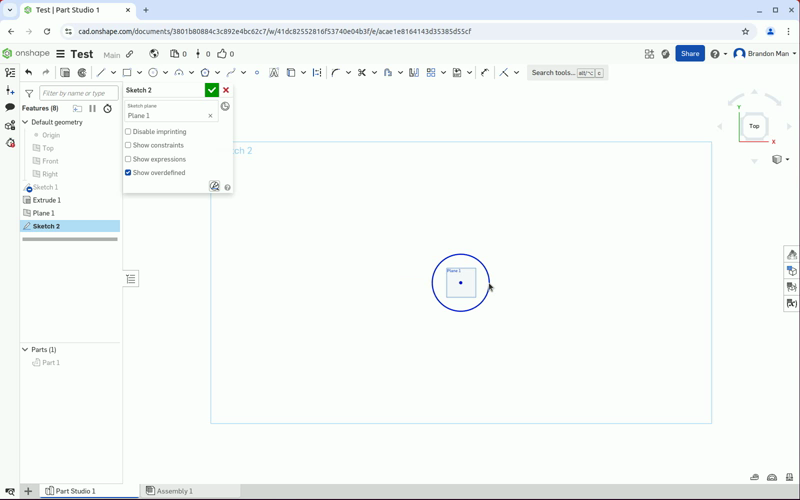
mouse_move(463, 297)
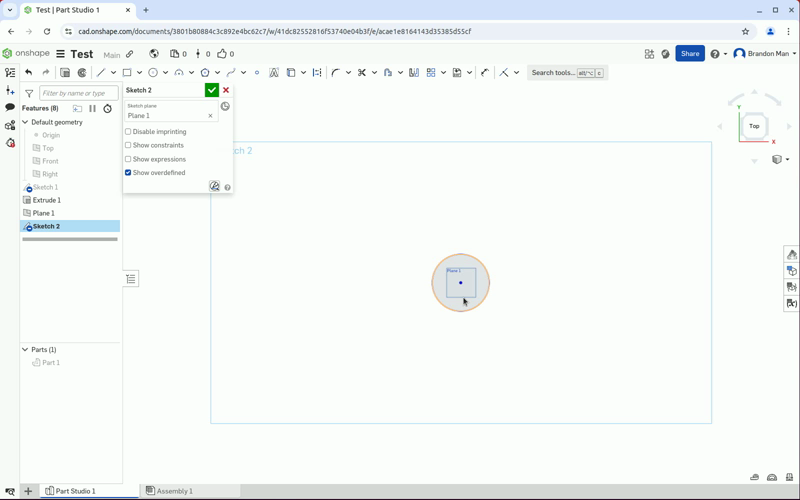
click(463, 297)
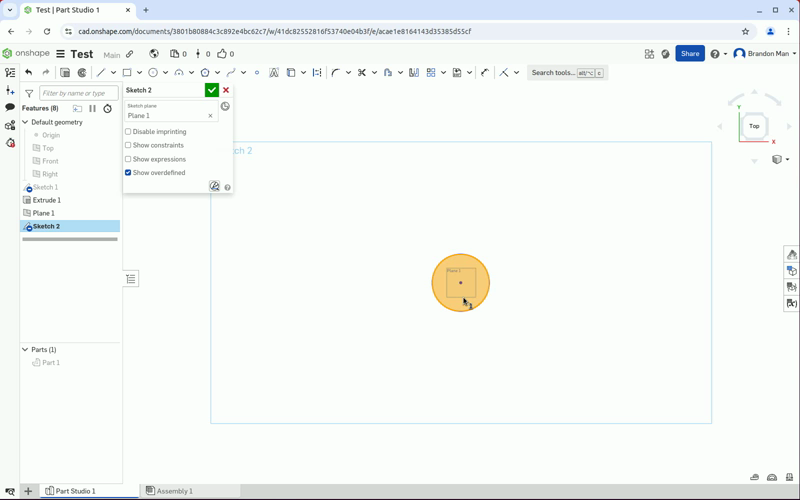
mouse_move(73, 352)
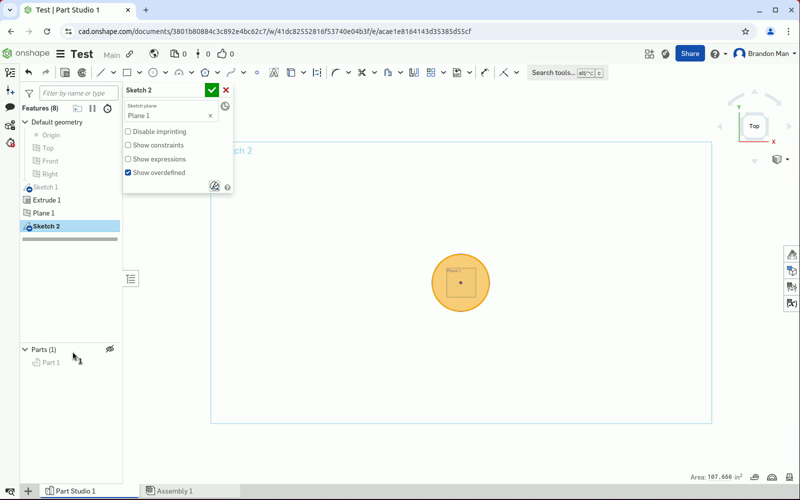
key(shift+y)
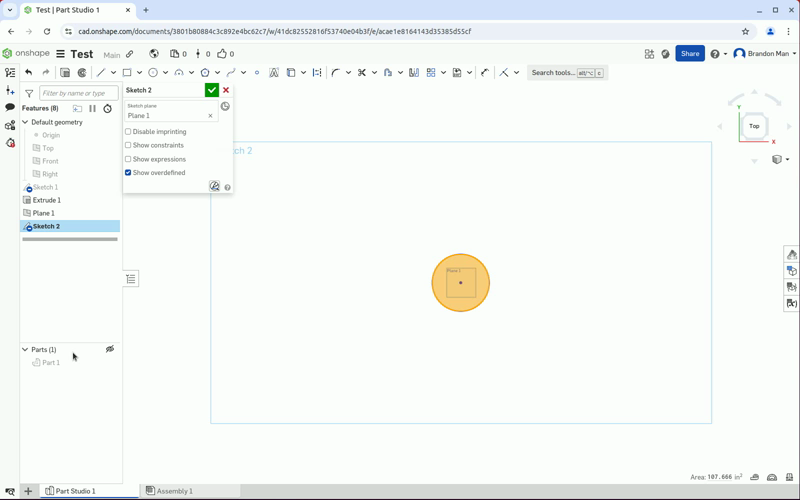
key(shift+e)
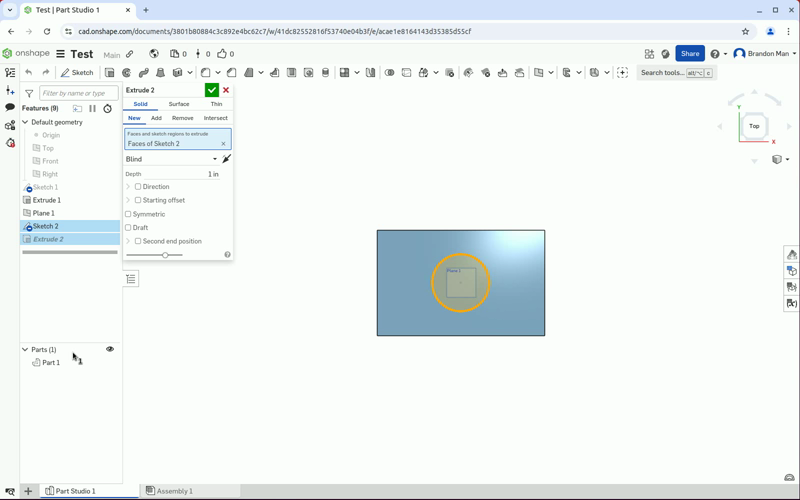
mouse_move(143, 106)
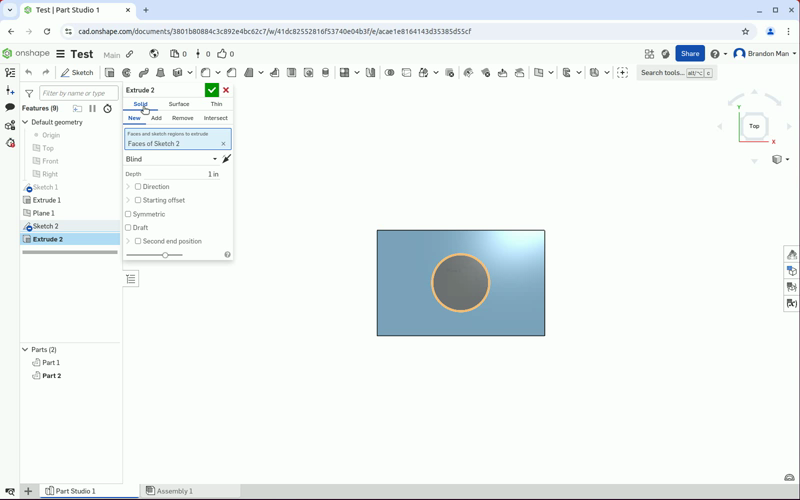
click(143, 106)
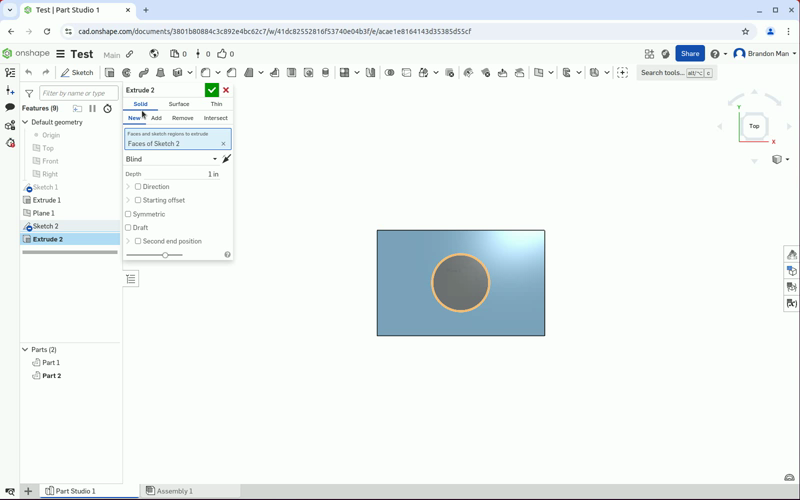
mouse_move(137, 120)
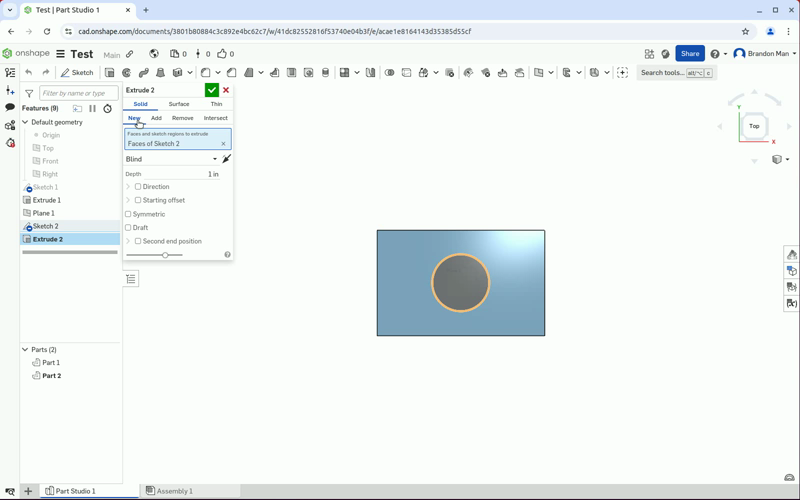
click(137, 120)
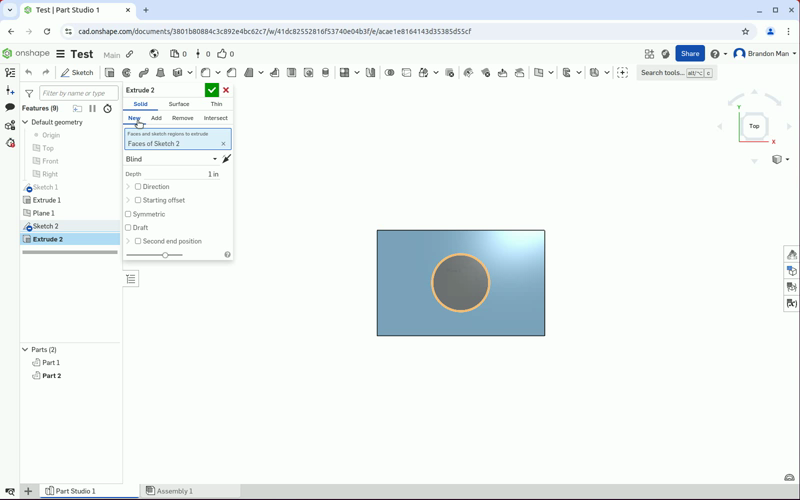
key(tab, 4)
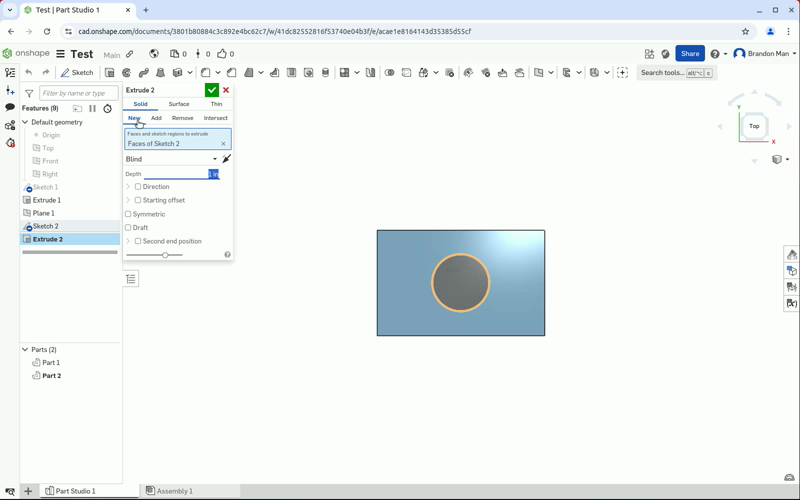
text(10.832)
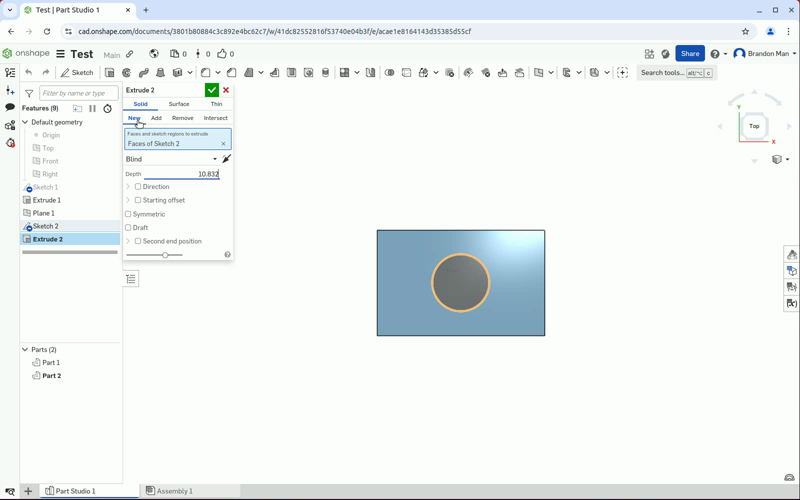
key(enter)
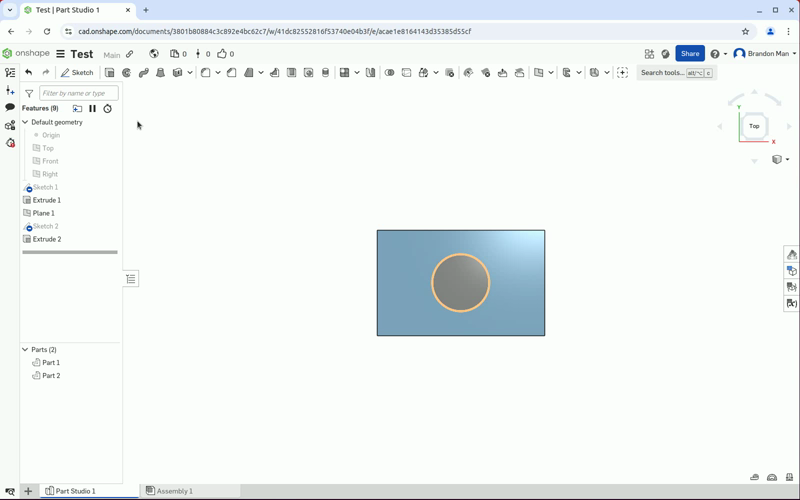
key(shift+h)
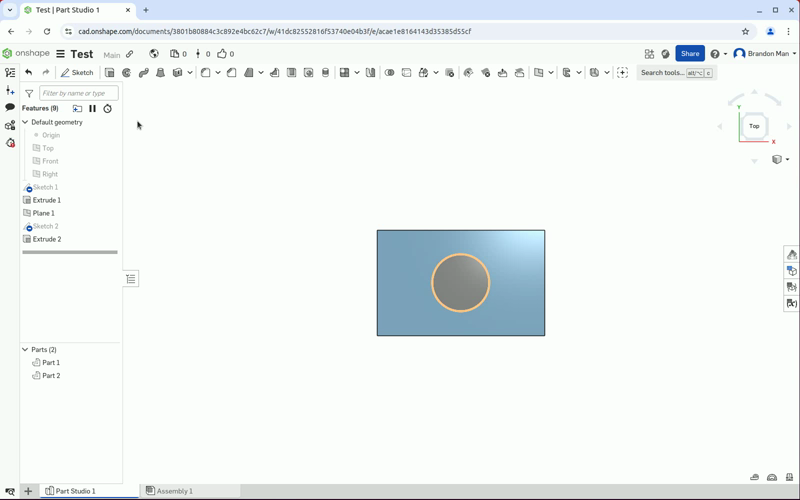
key(shift+h)
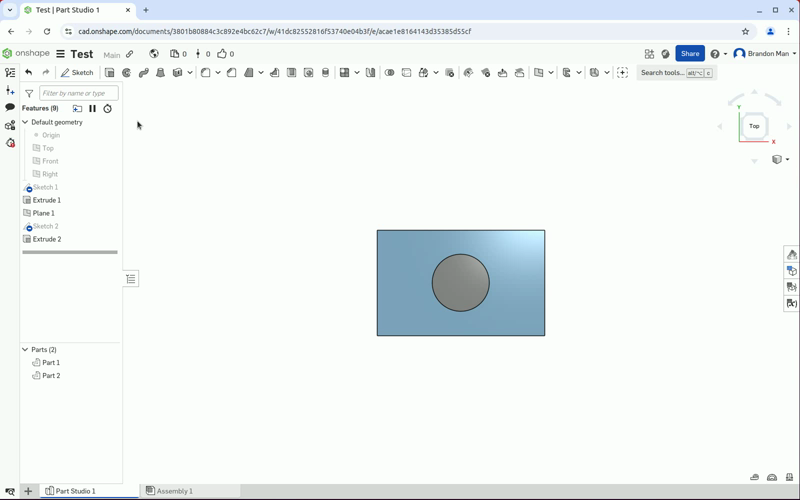
mouse_move(73, 189)
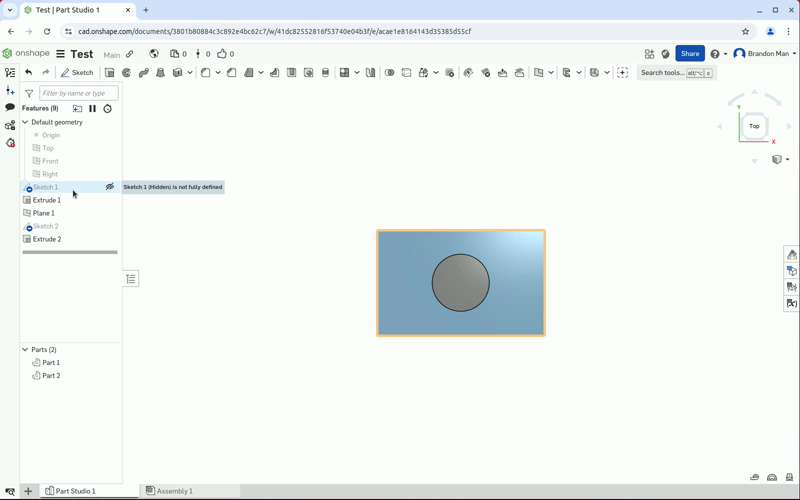
click(73, 189)
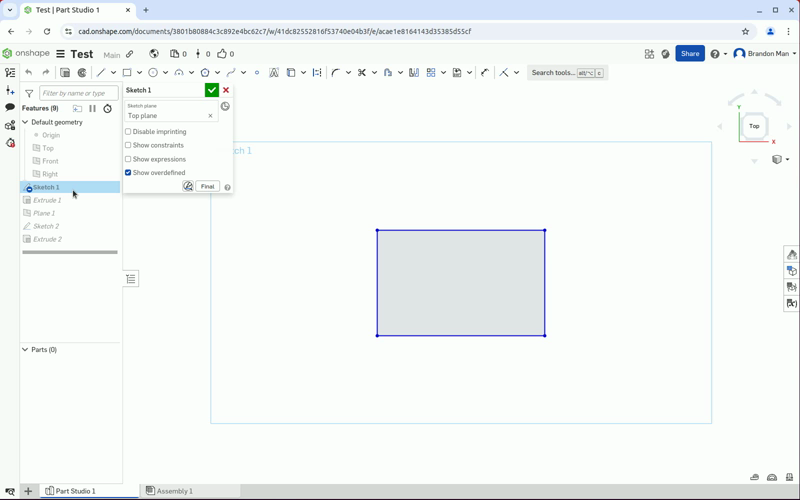
mouse_move(229, 92)
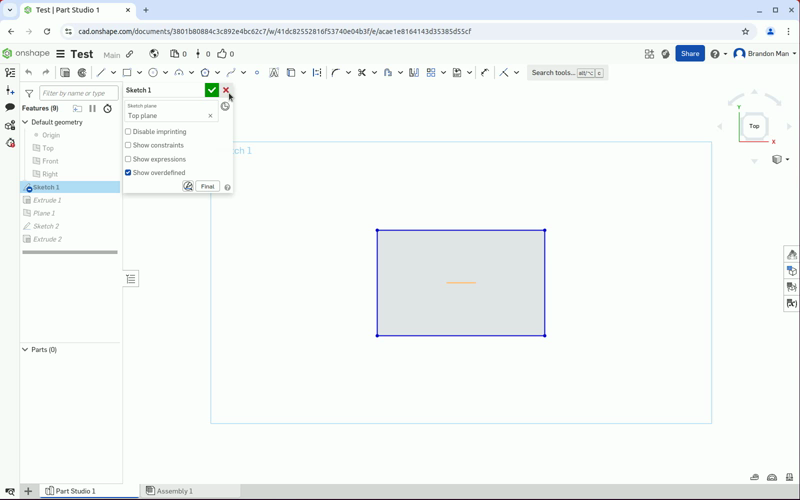
click(229, 92)
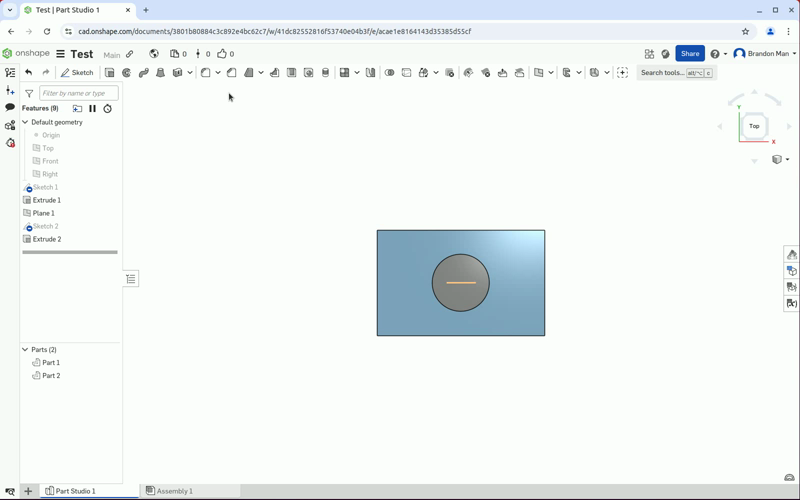
mouse_move(73, 352)
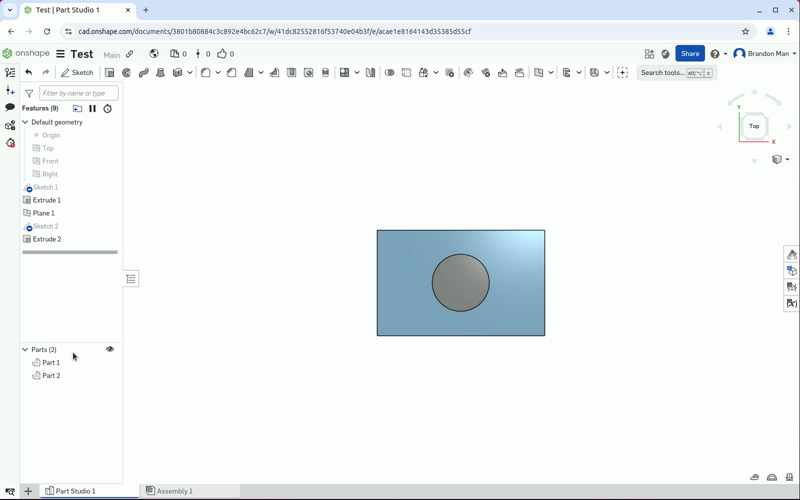
key(y)
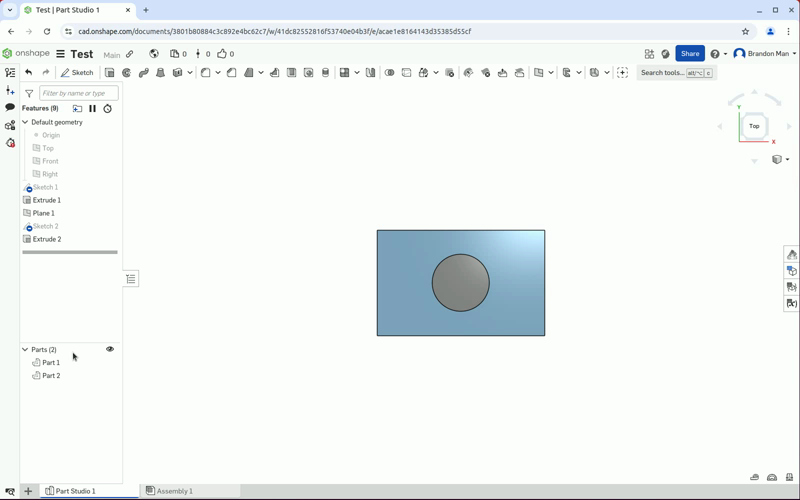
key(shift+p)
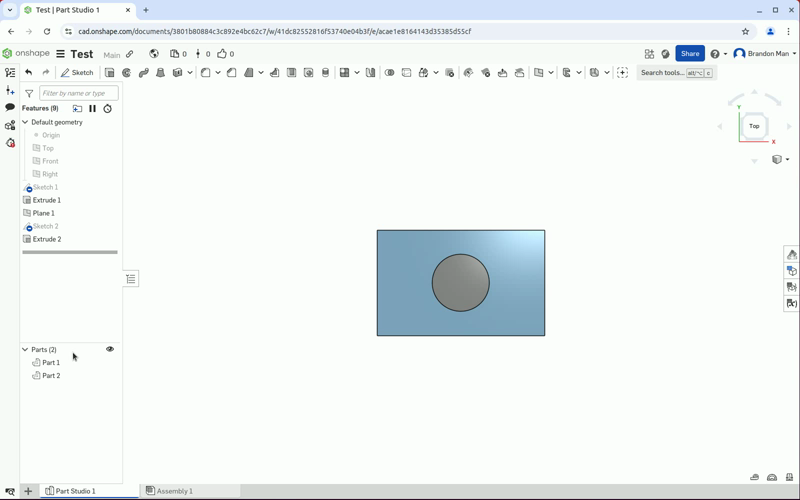
key(space)
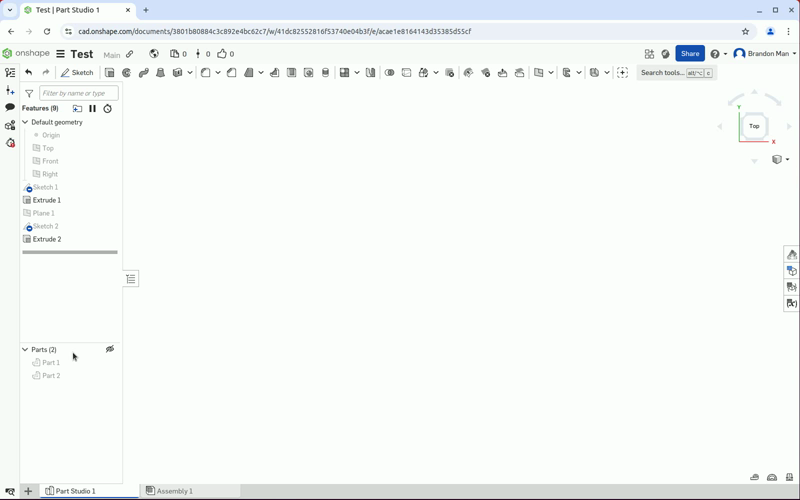
key_down(shift)
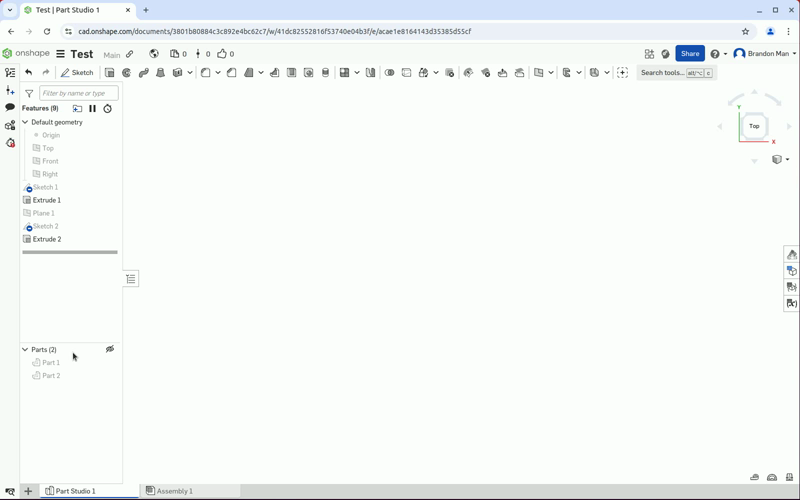
key(up)
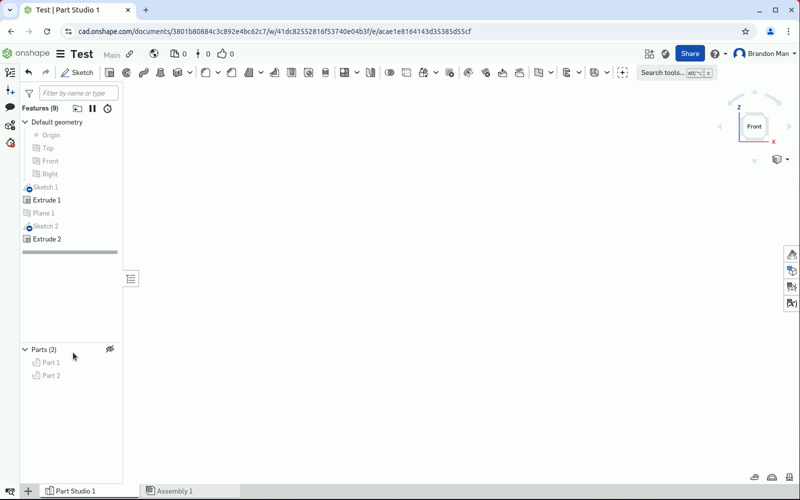
key_up(shift)
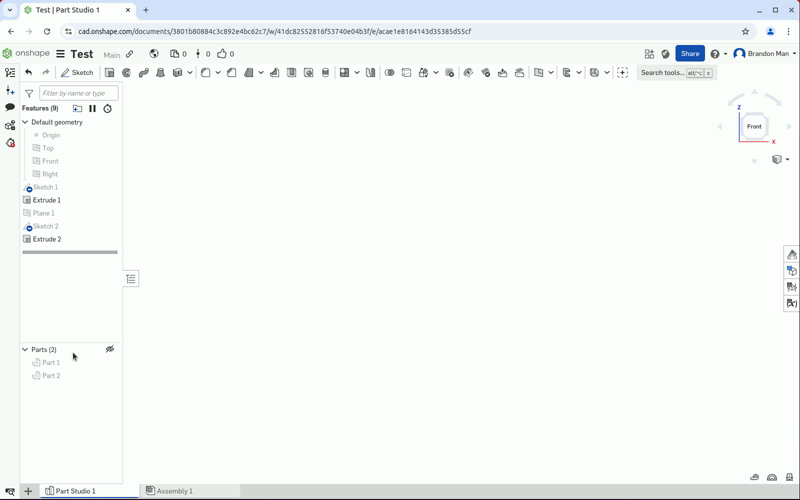
mouse_move(73, 352)
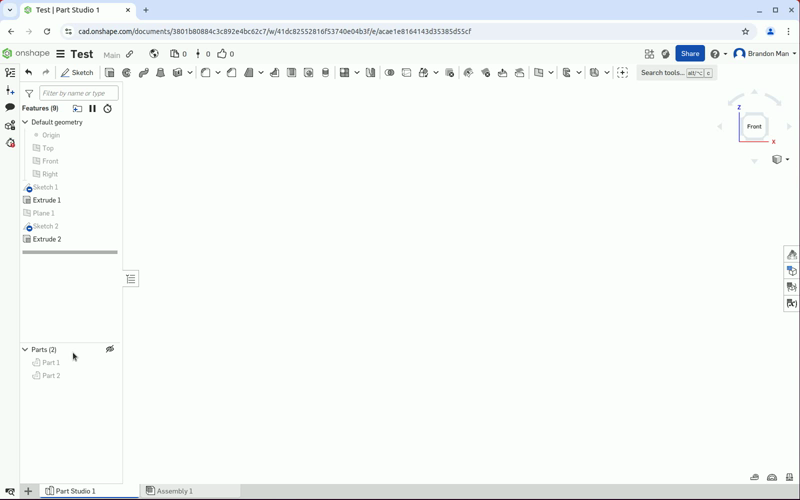
key(shift+y)
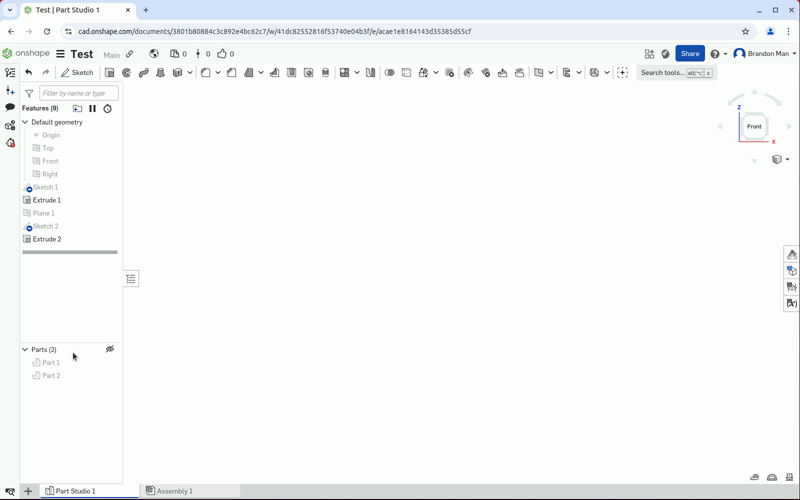
key(shift+s)
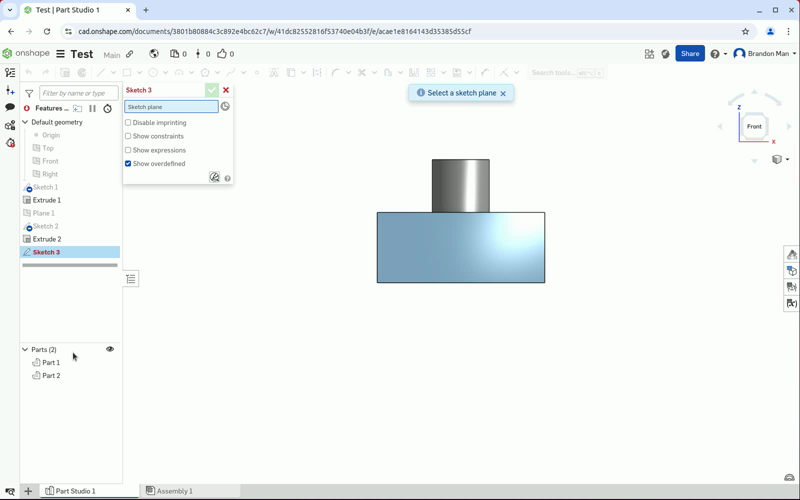
mouse_move(73, 163)
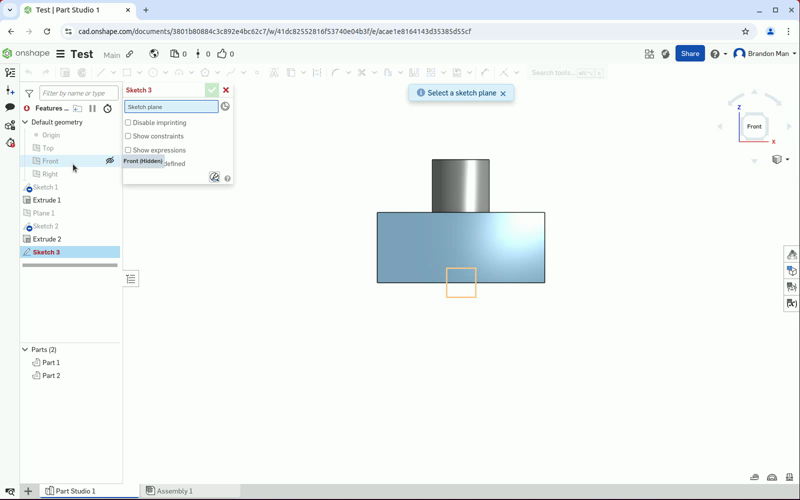
click(73, 163)
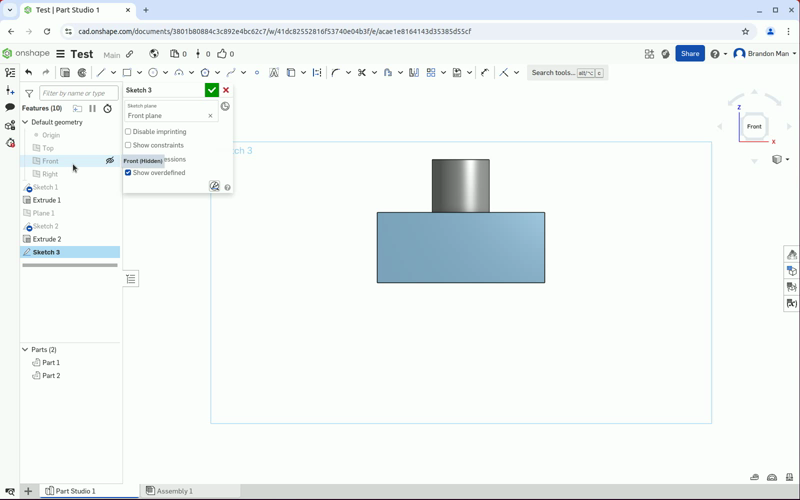
mouse_move(73, 352)
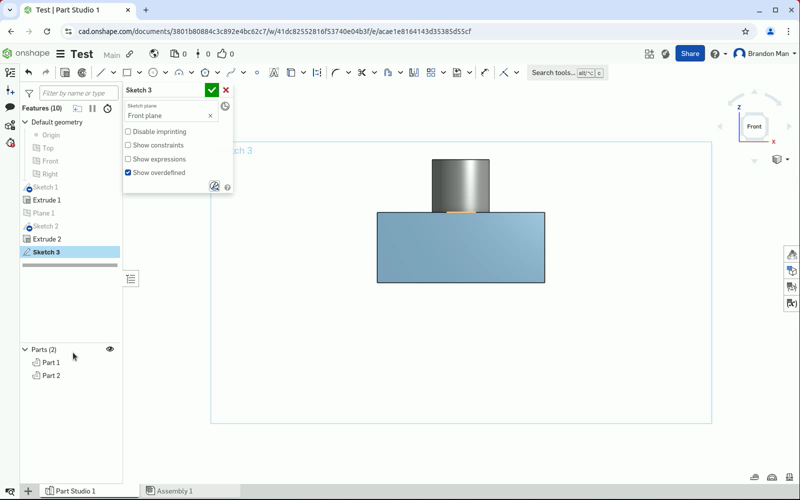
key(y)
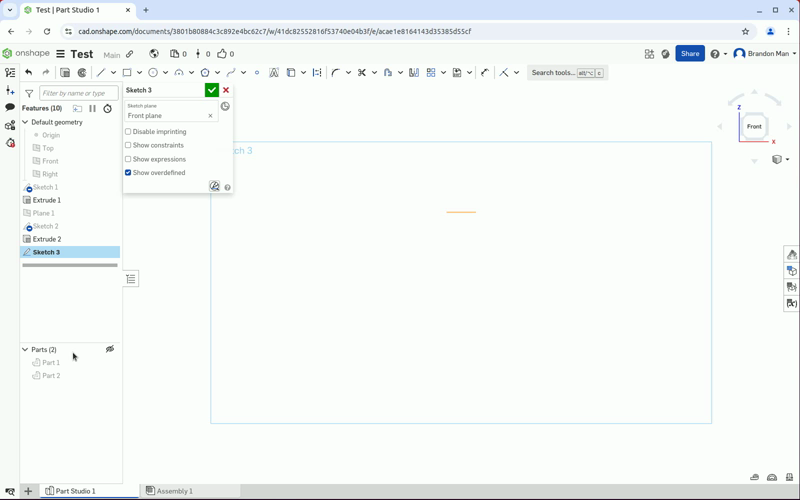
key(l)
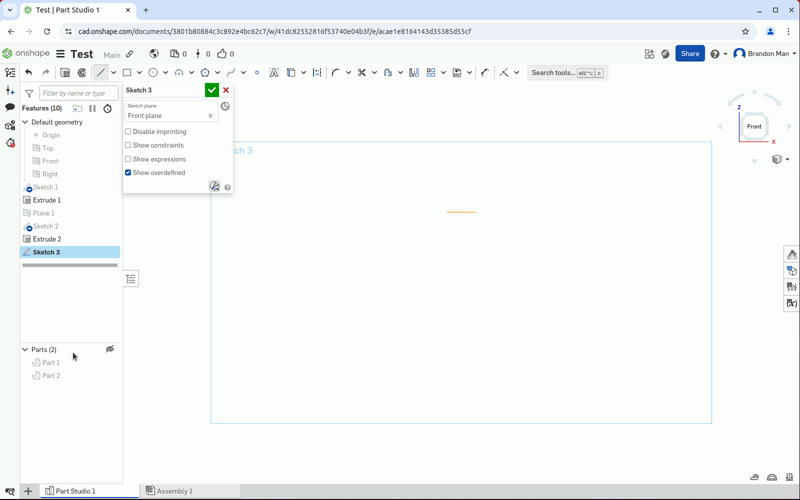
key_down(shift)
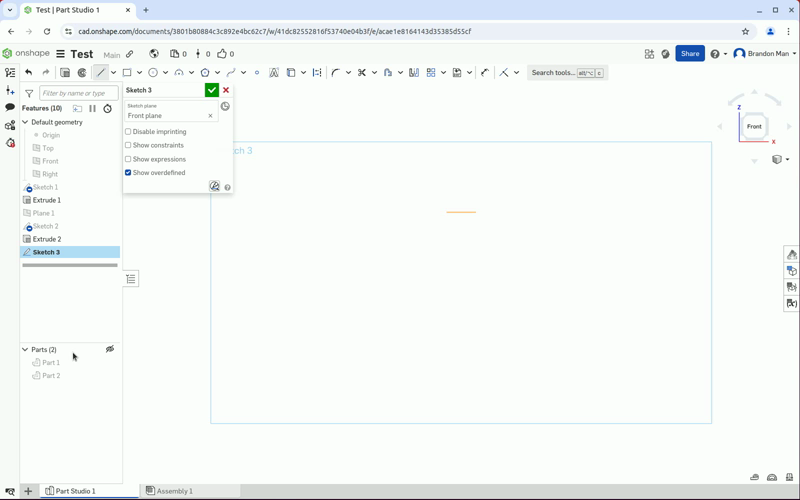
mouse_move(391, 156)
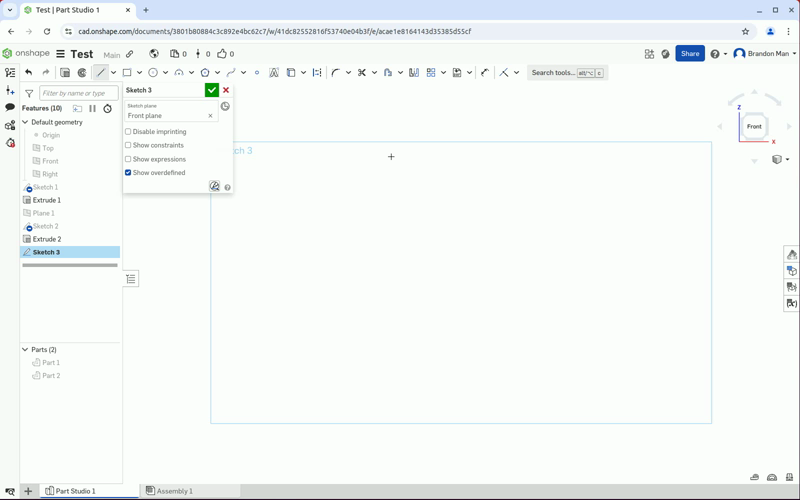
click(391, 156)
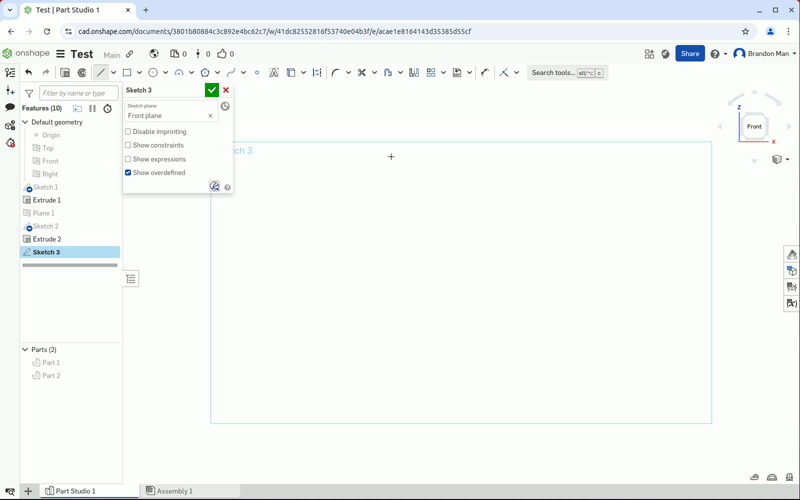
key_up(shift)
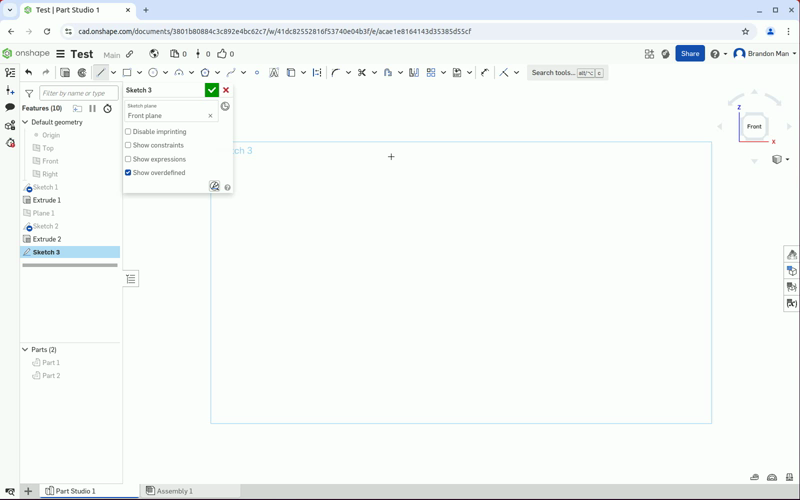
key_down(shift)
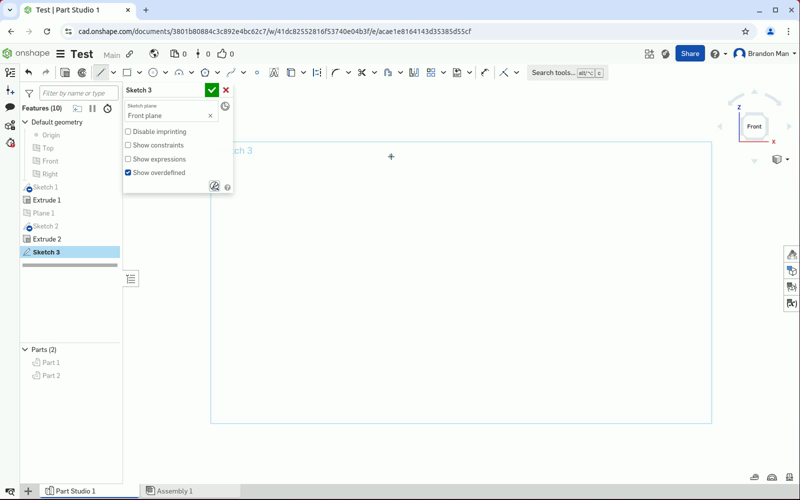
mouse_move(522, 200)
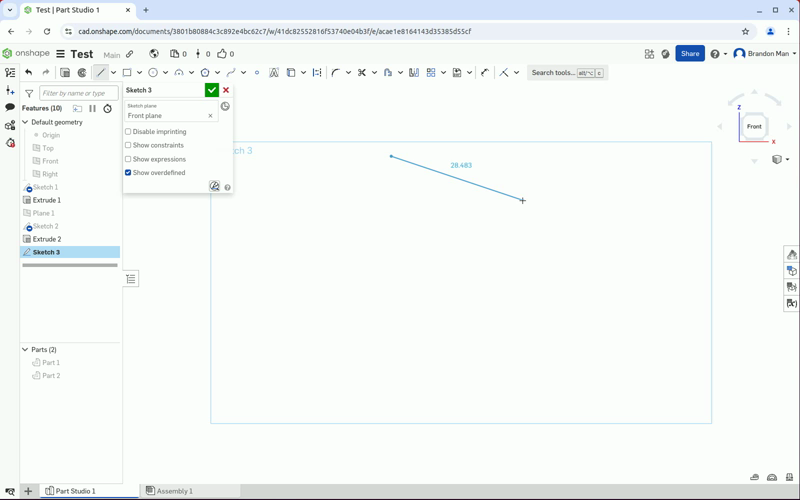
click(522, 200)
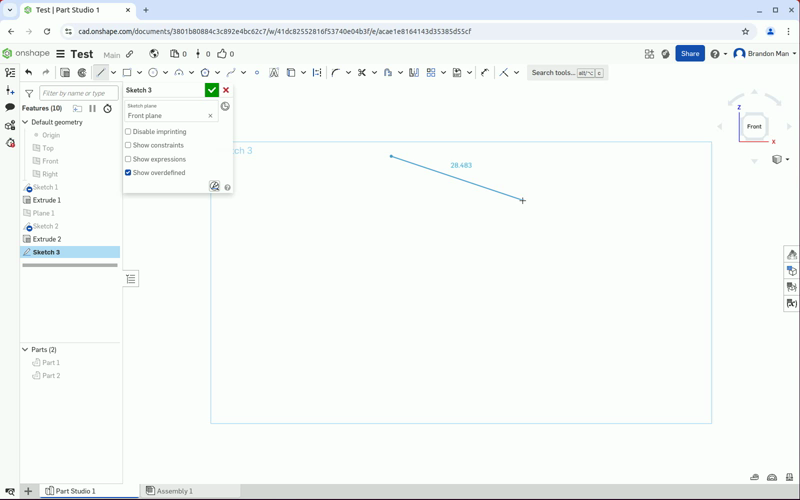
key_up(shift)
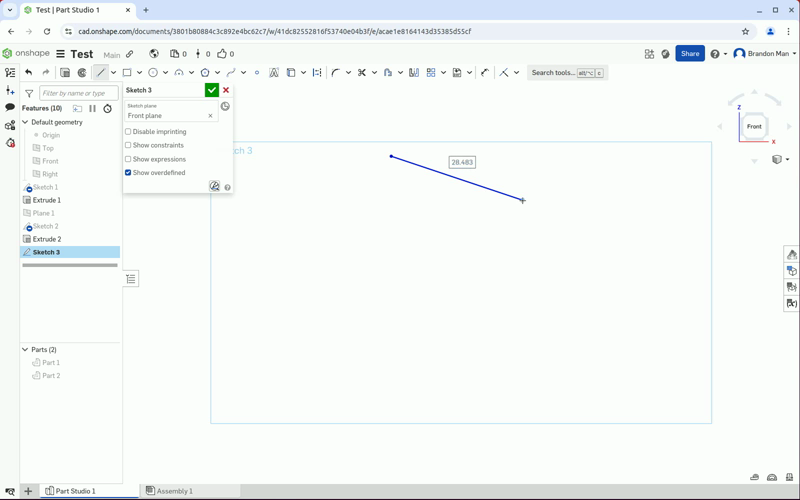
key_down(shift)
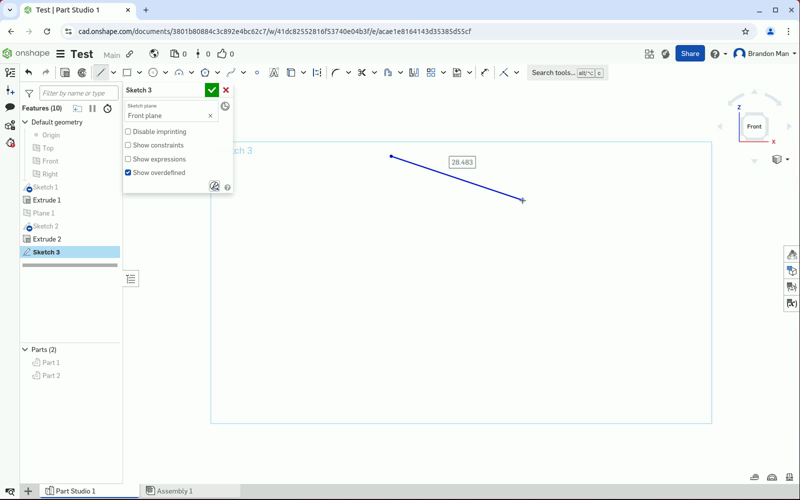
mouse_move(496, 139)
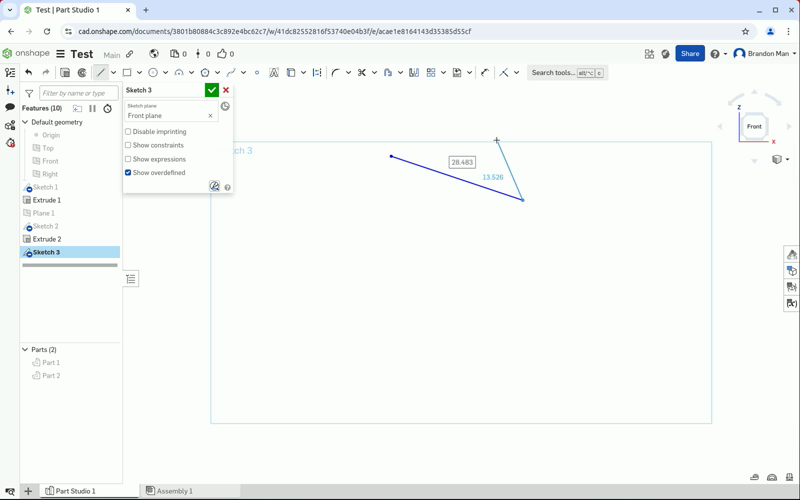
click(496, 139)
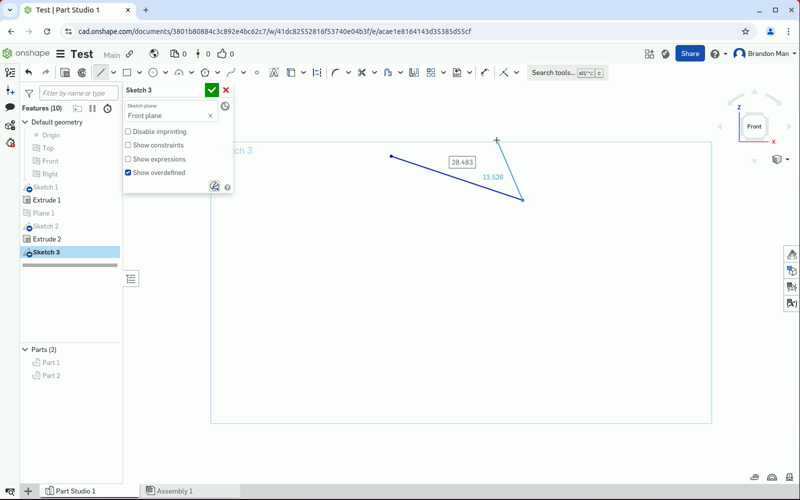
key_up(shift)
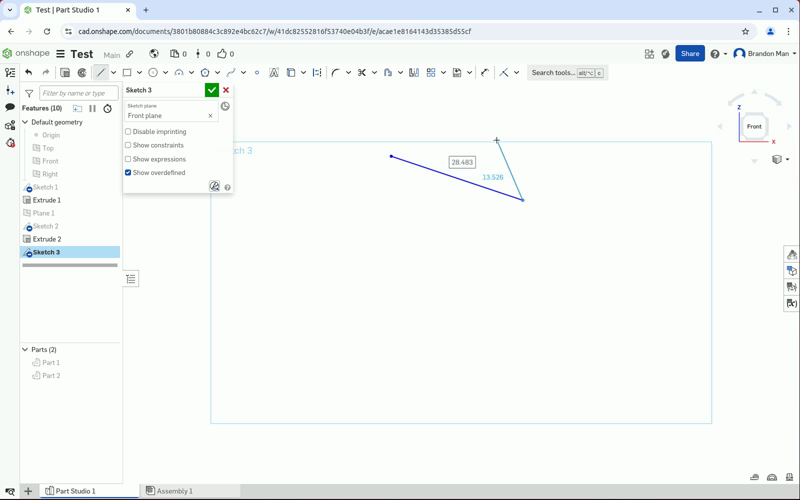
key_down(shift)
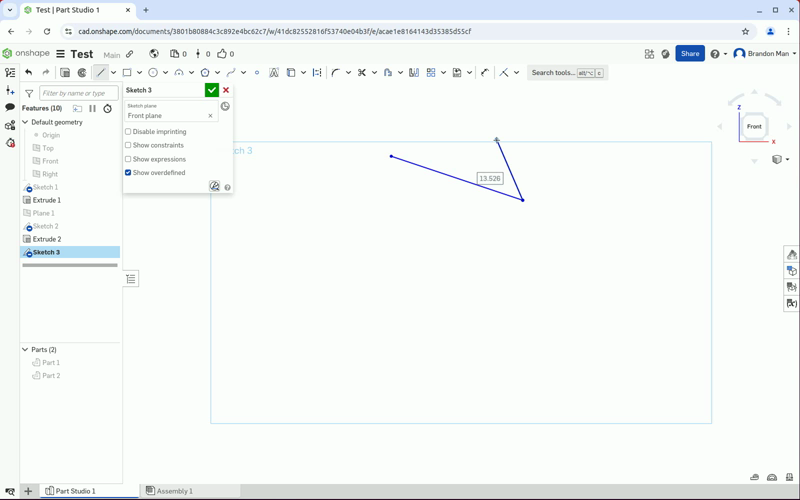
mouse_move(391, 156)
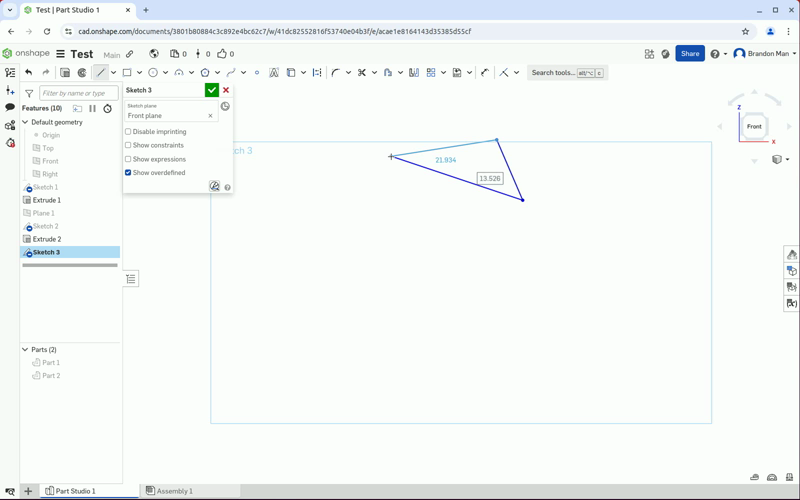
key_up(shift)
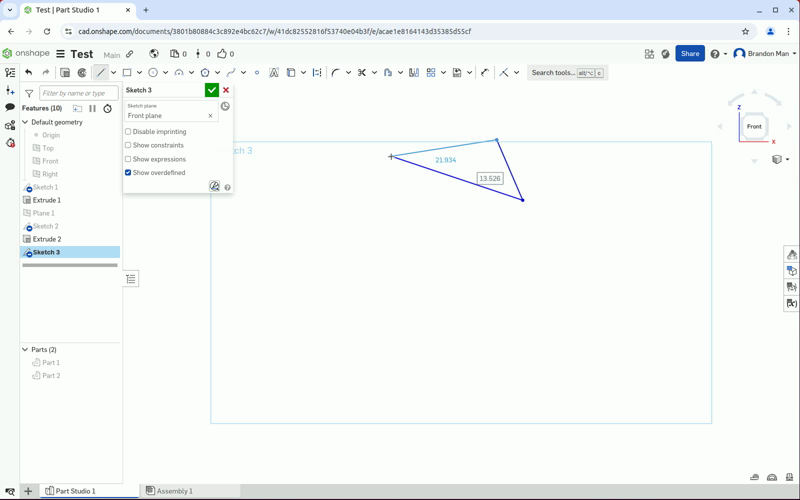
click(391, 156)
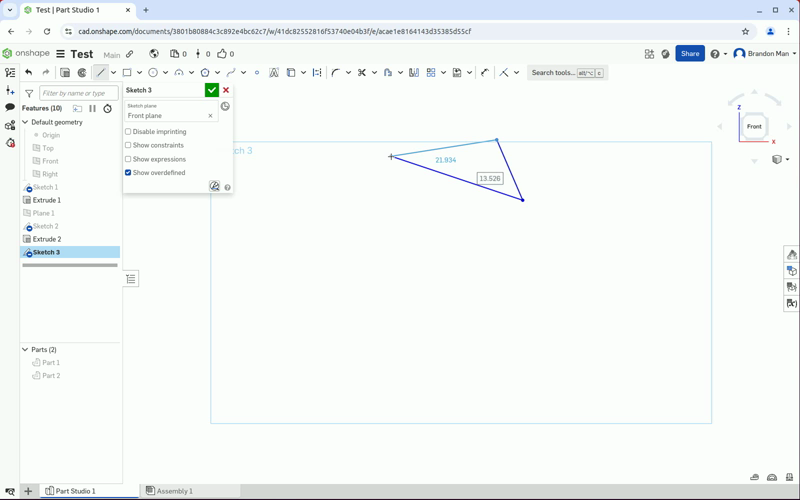
key(esc)
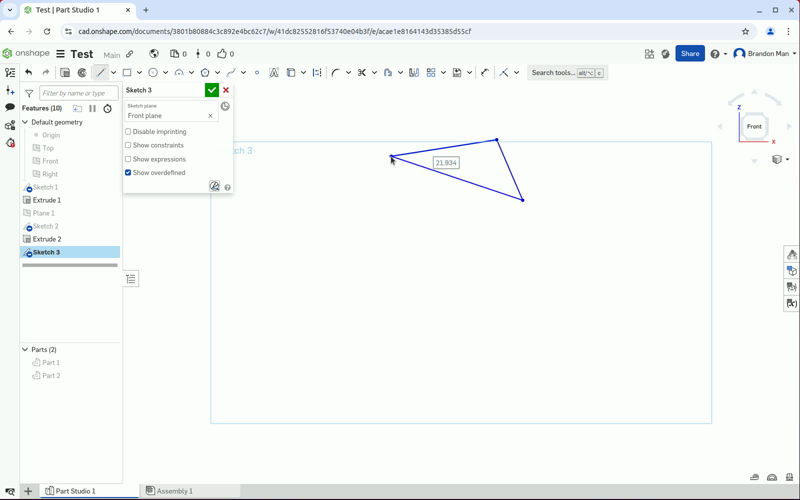
mouse_move(498, 161)
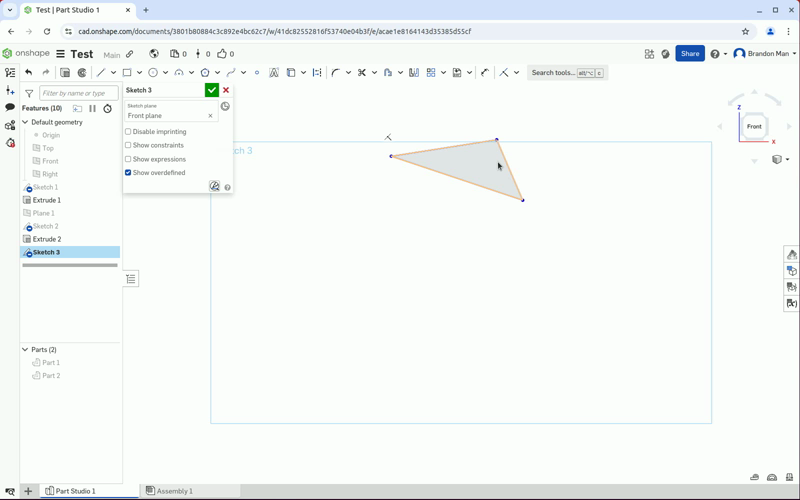
click(498, 161)
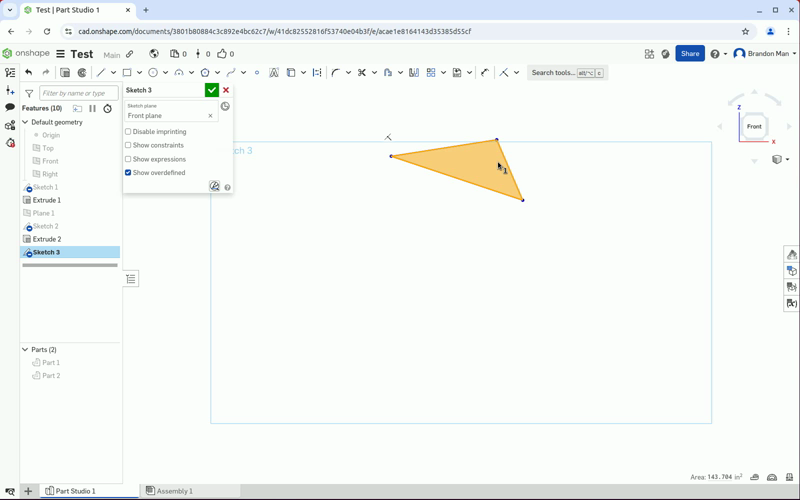
mouse_move(73, 352)
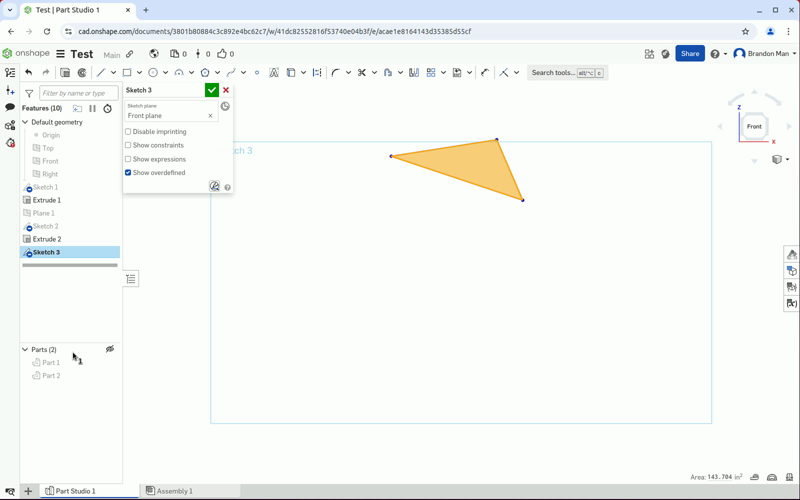
key(shift+y)
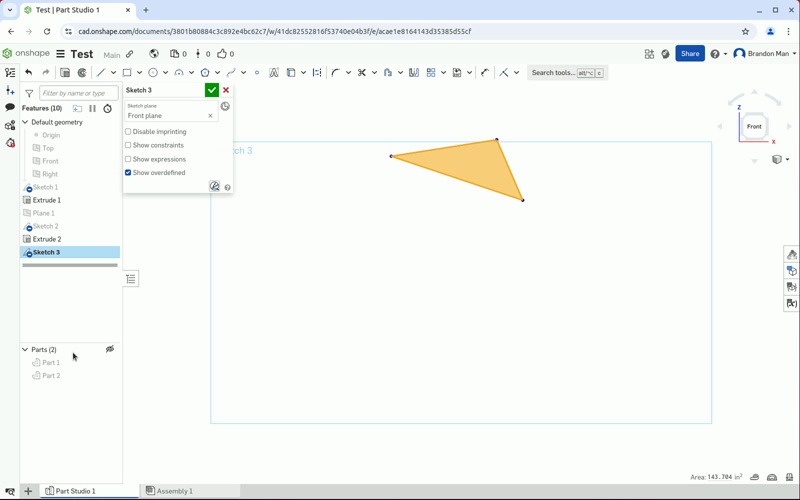
key(shift+e)
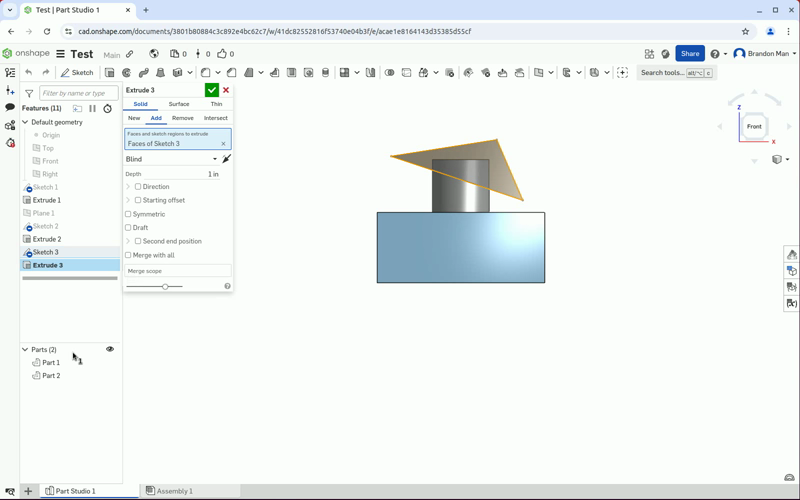
mouse_move(143, 106)
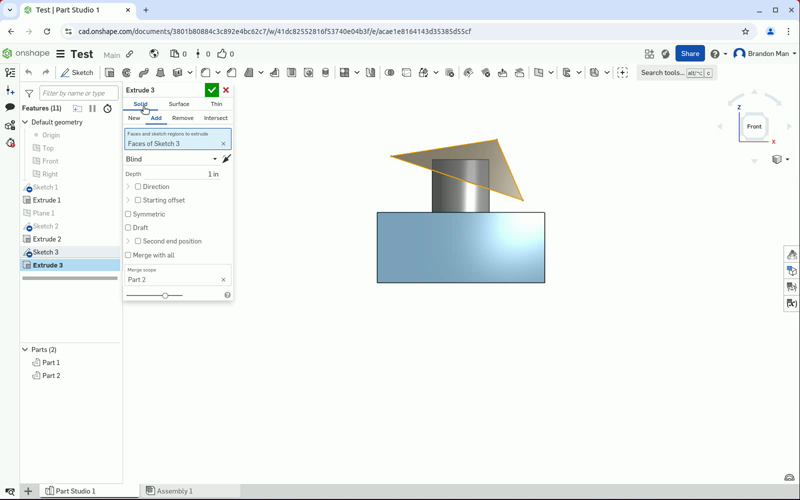
click(143, 106)
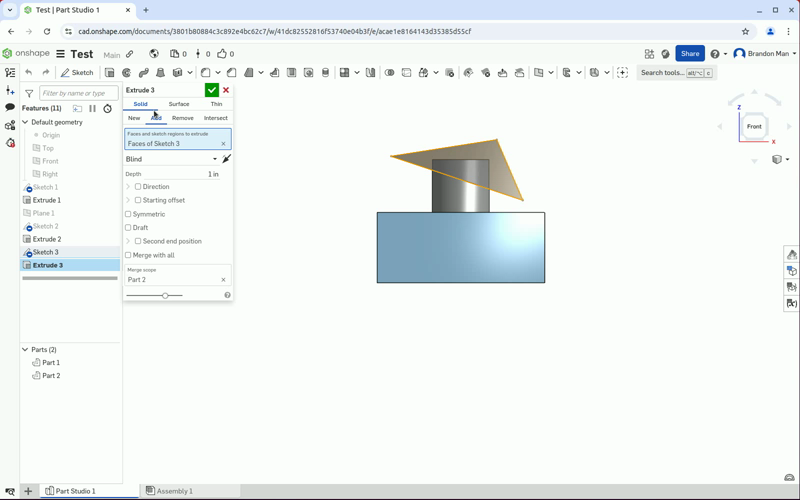
mouse_move(186, 120)
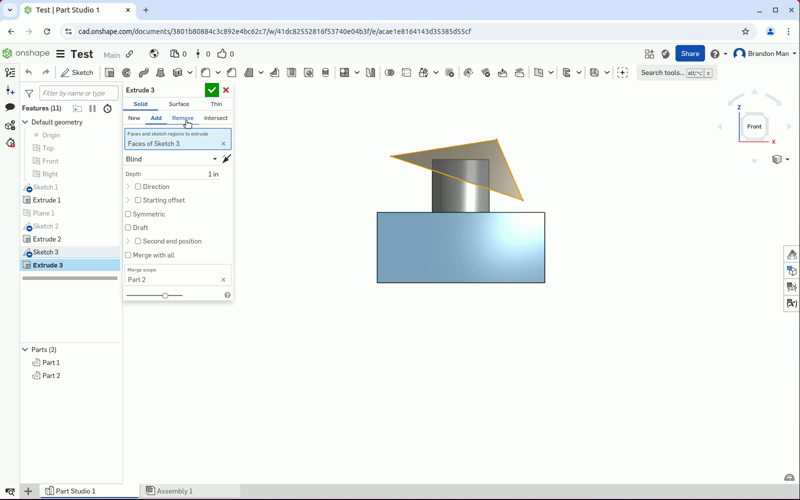
click(186, 120)
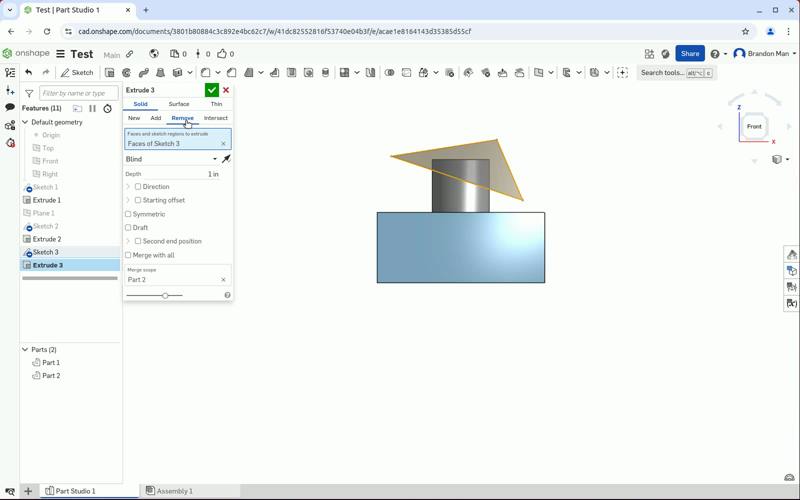
key(tab, 4)
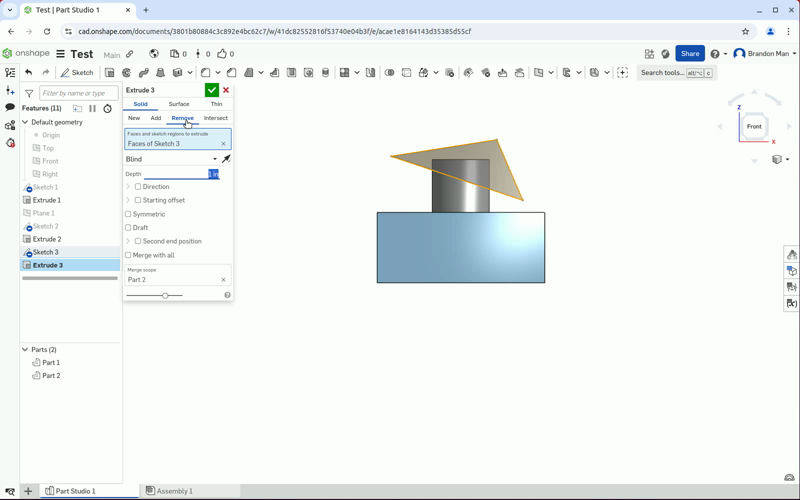
text(14.442)
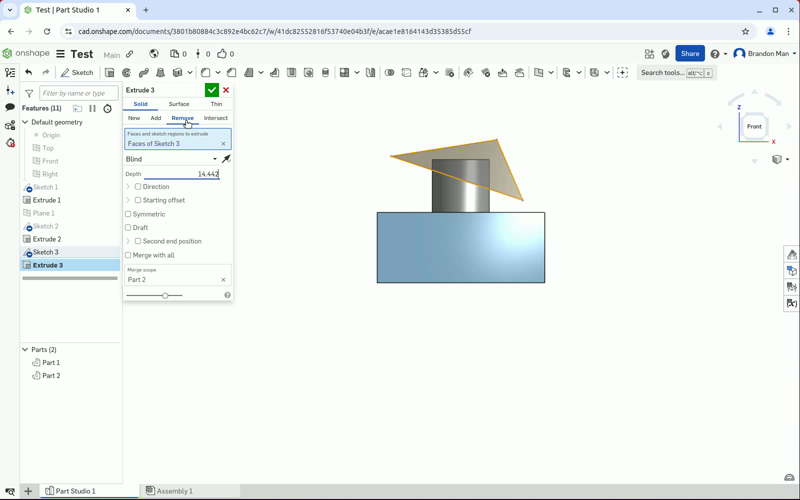
key(tab, 3)
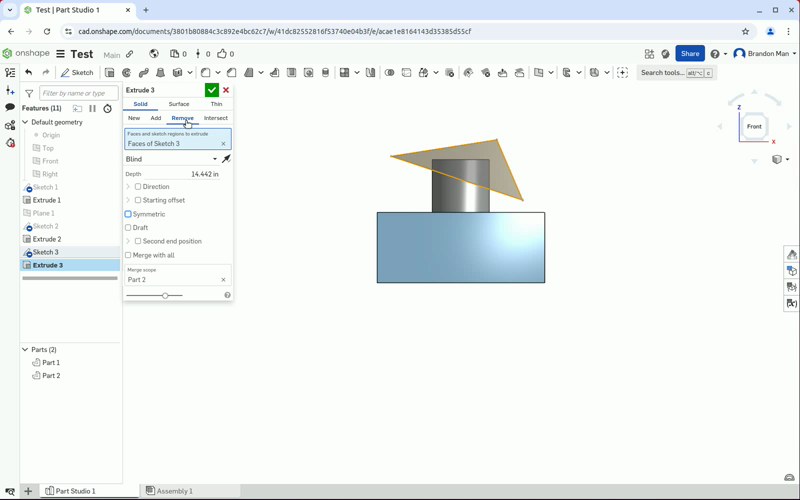
key(space)
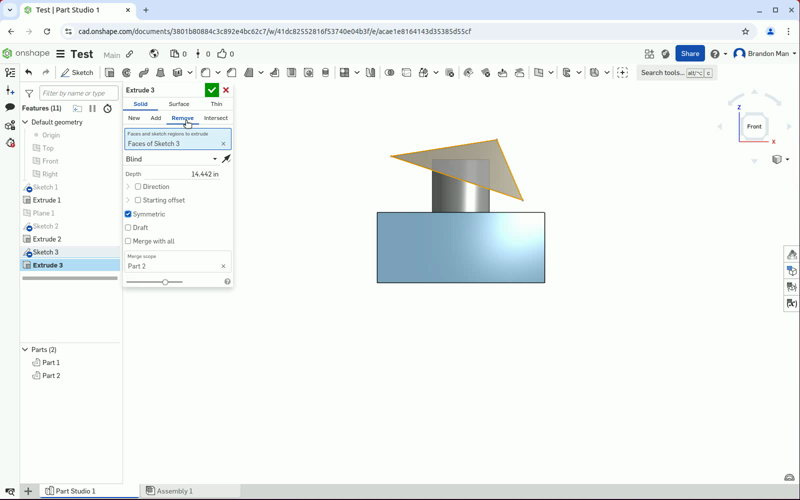
key(tab, 2)
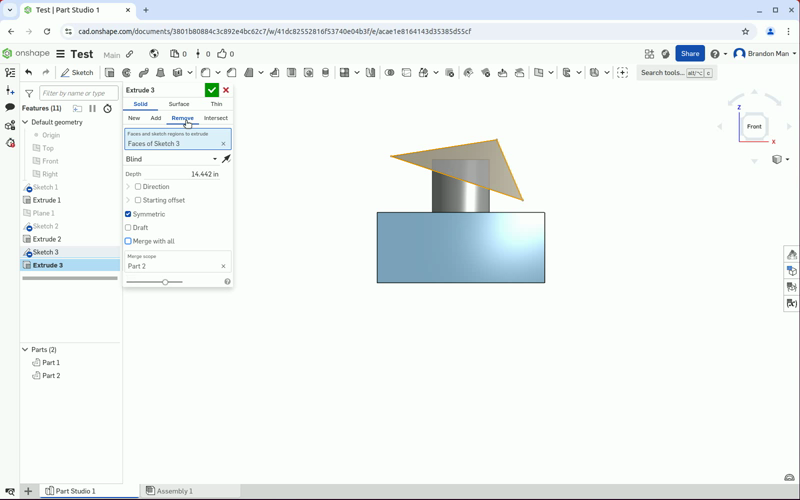
key(space)
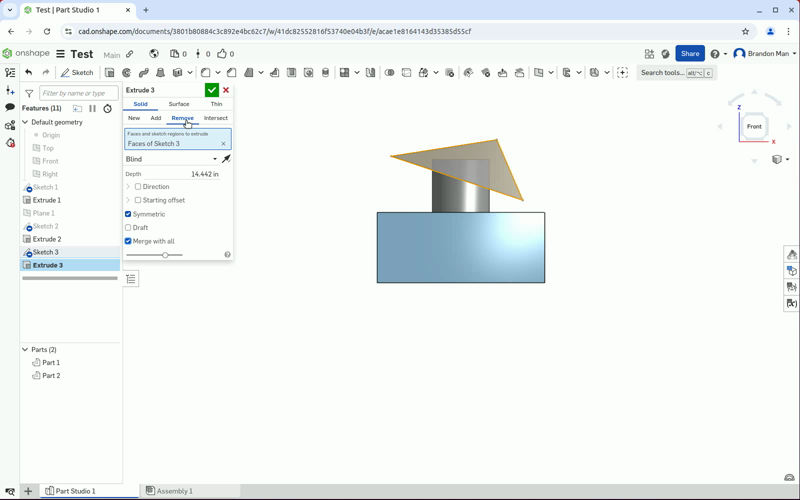
key(enter)
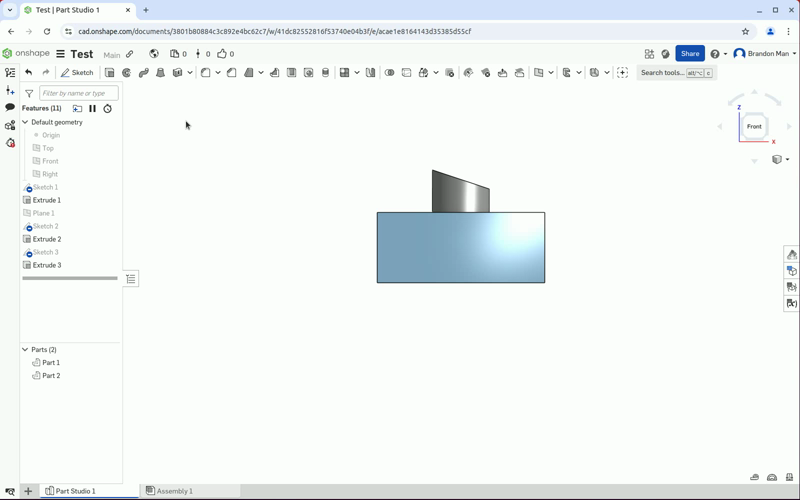
key(shift+h)
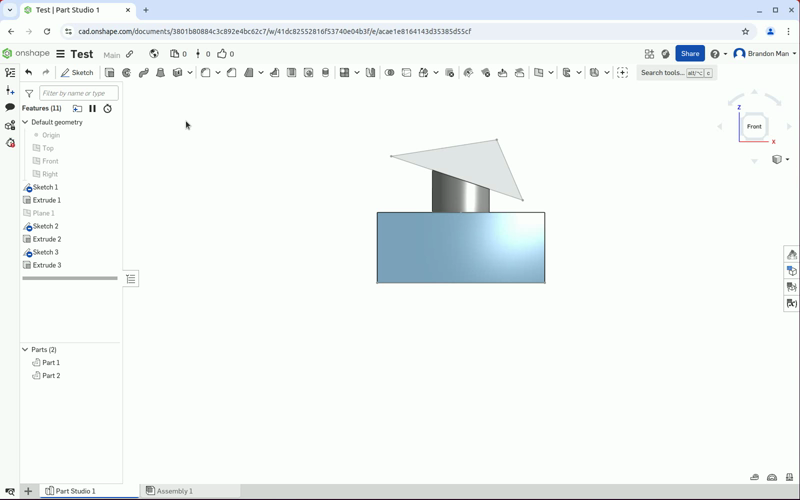
key(shift+h)
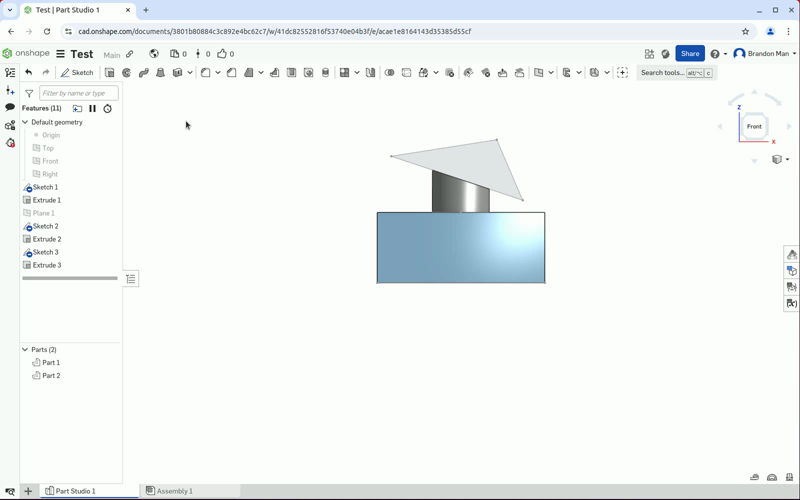
key(shift+7)
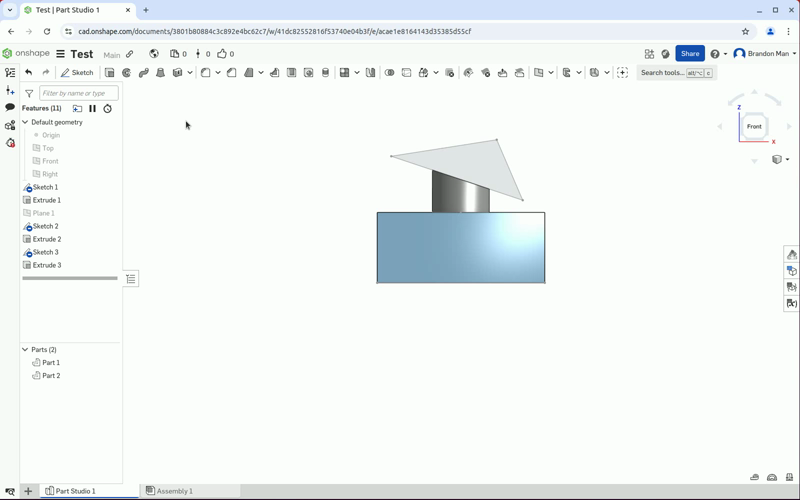
key(left, 2)
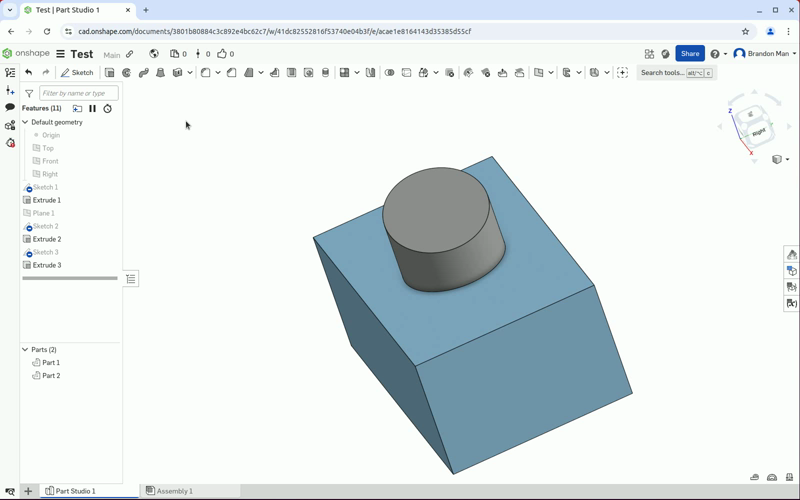
key(down, 2)
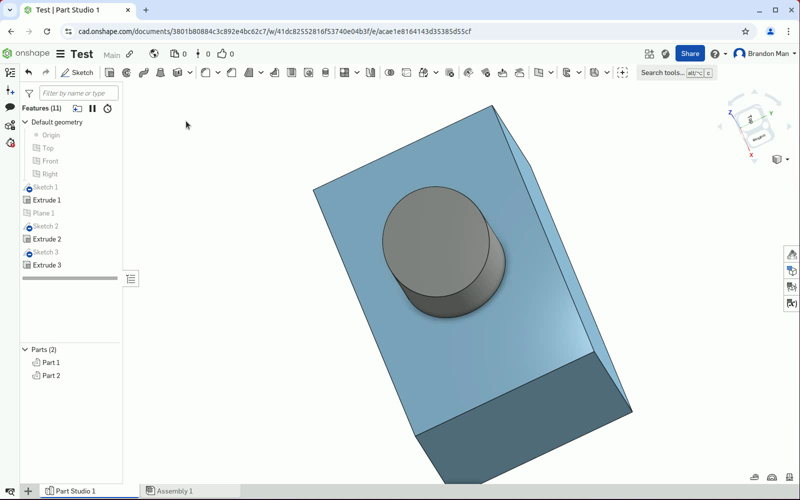
key(up, 2)
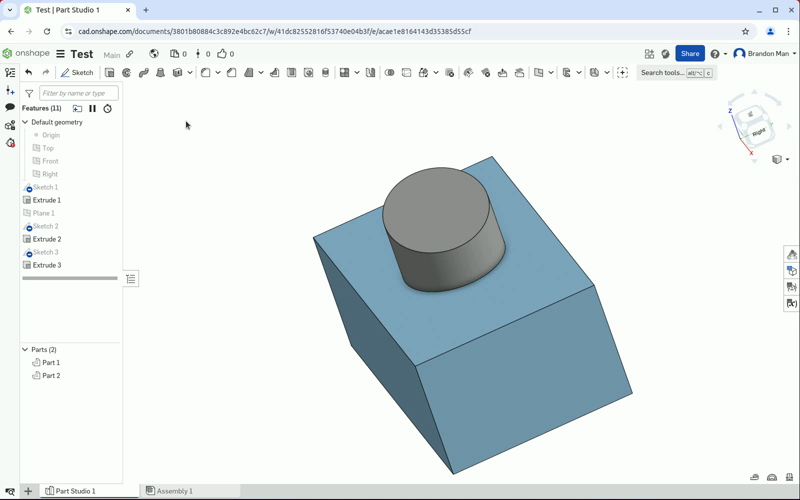
key(right, 2)
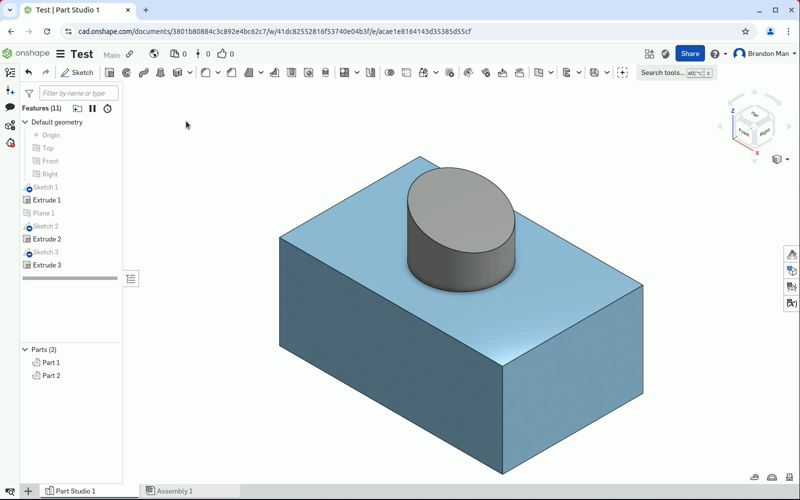
mouse_move(73, 189)
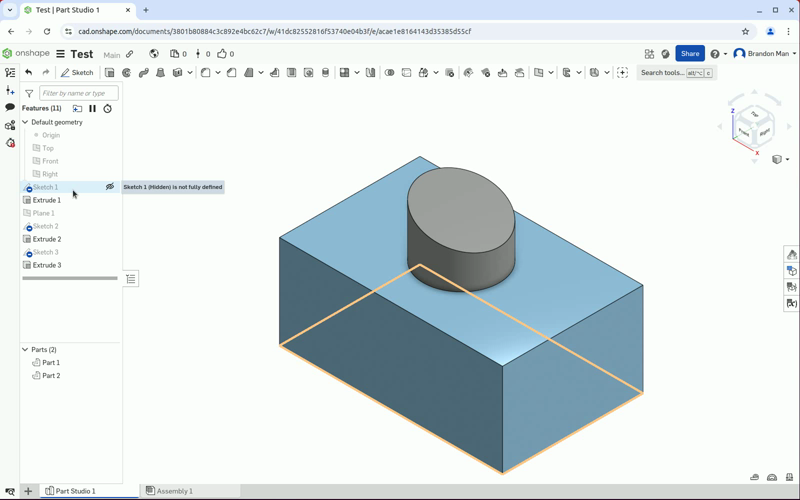
click(73, 189)